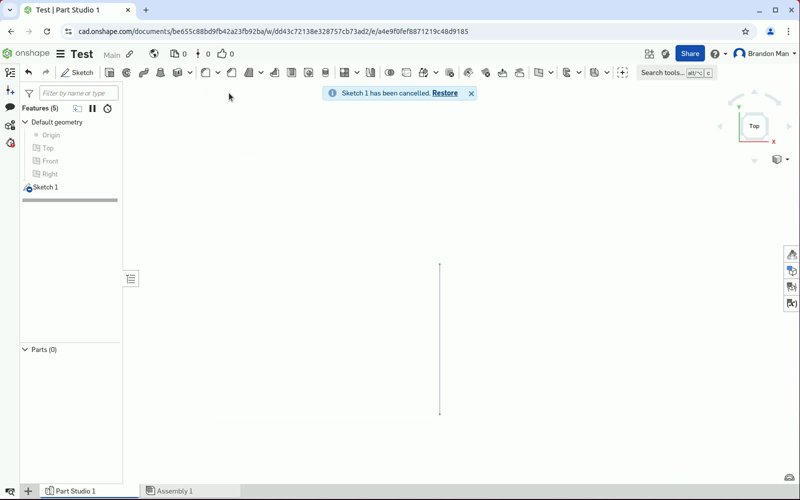
key(shift+h)
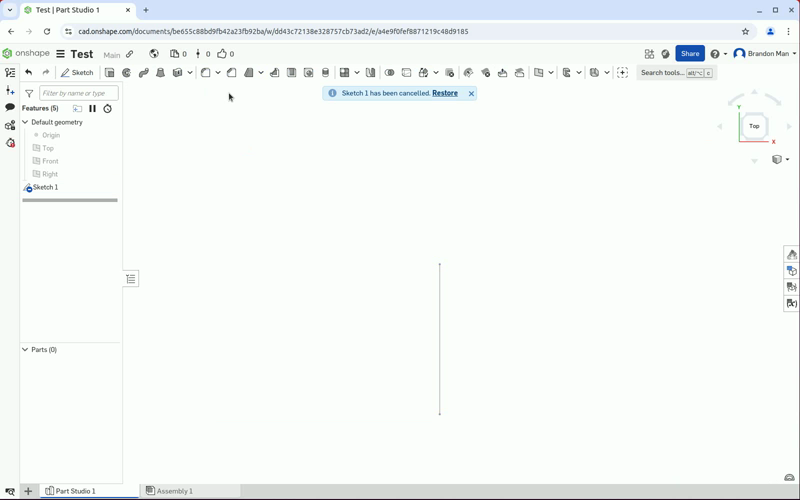
key(shift+s)
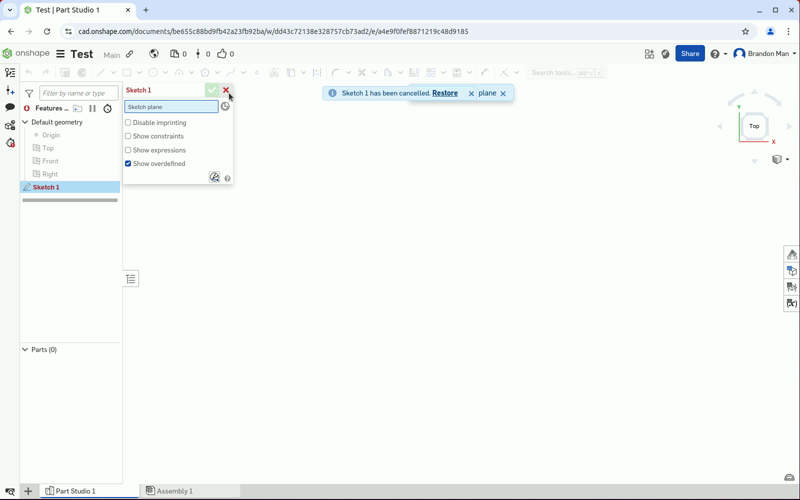
mouse_move(73, 150)
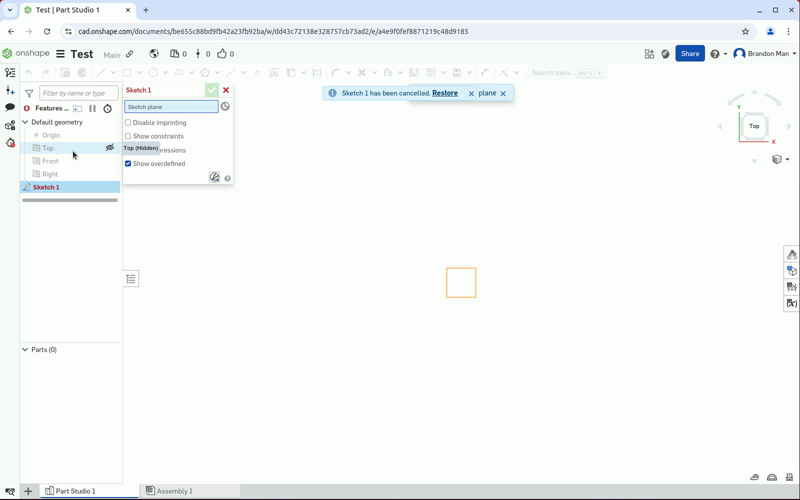
click(73, 150)
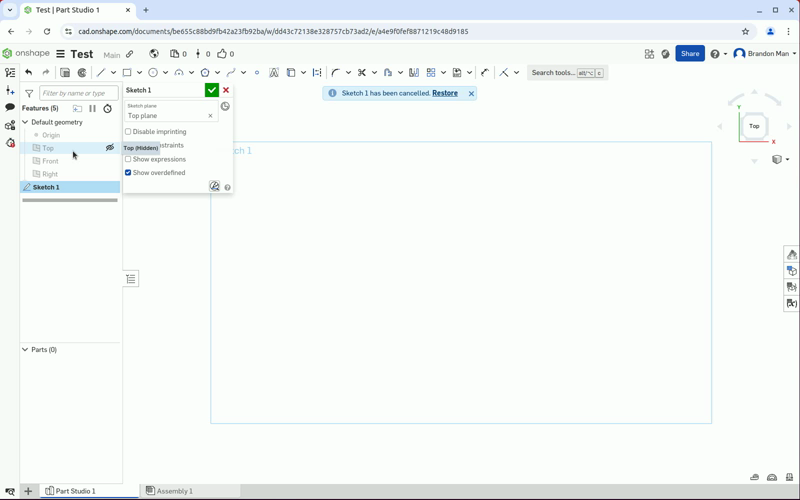
mouse_move(73, 352)
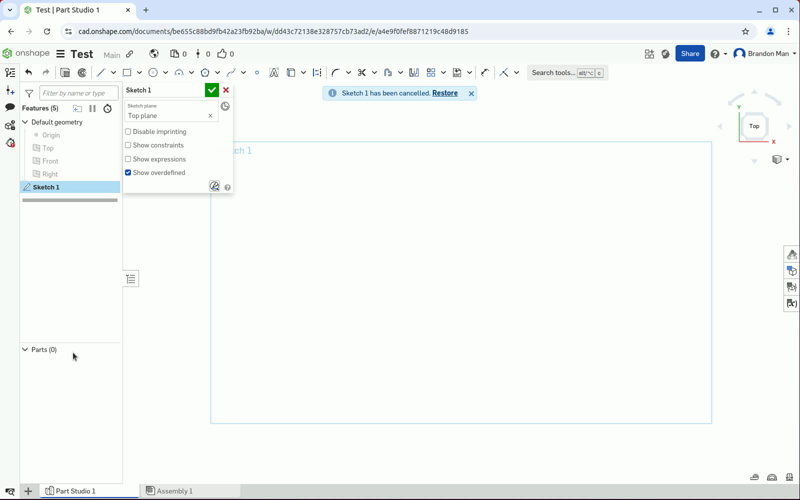
key(y)
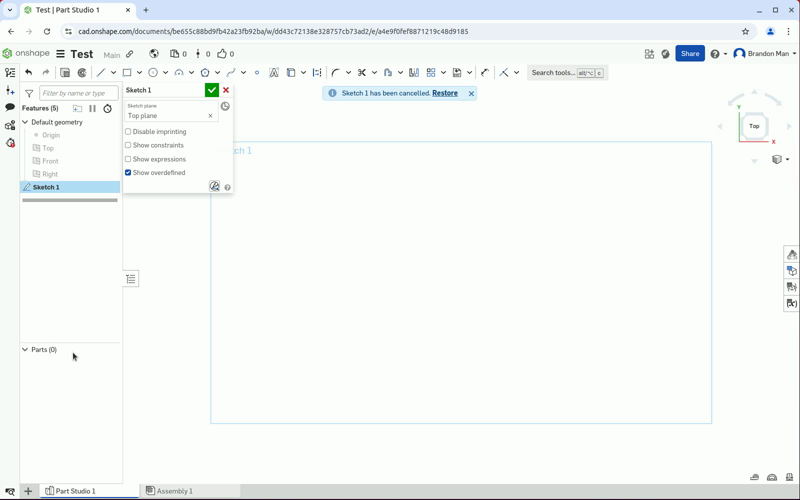
key(c)
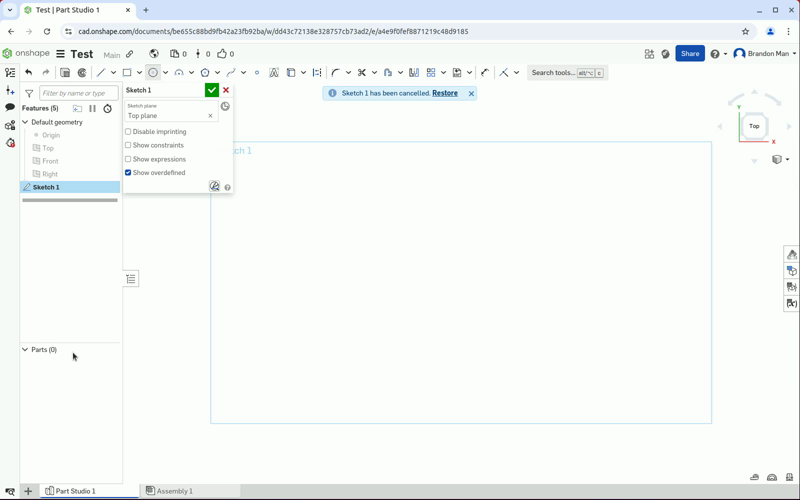
key_down(shift)
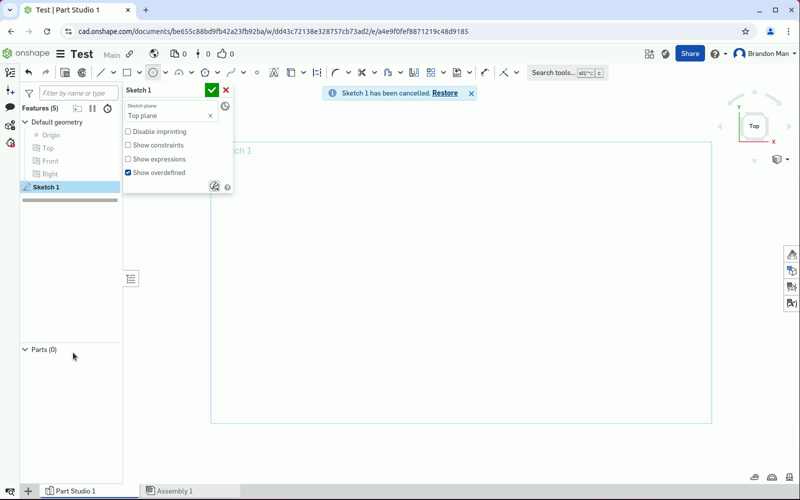
mouse_move(461, 282)
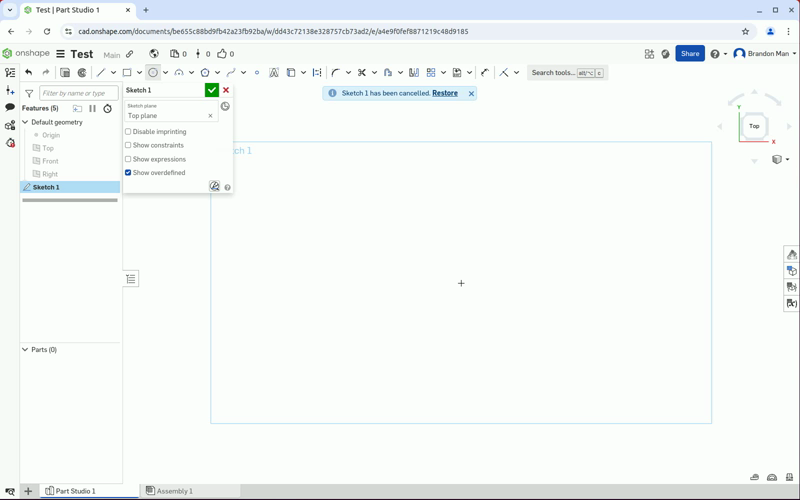
click(461, 282)
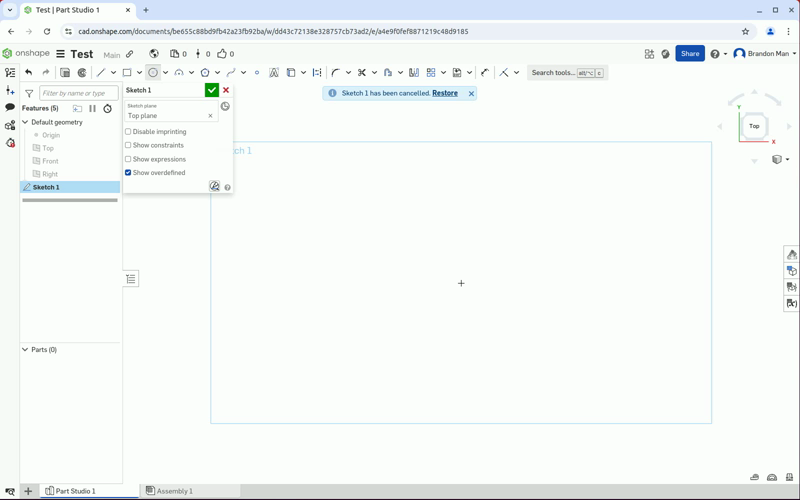
key_up(shift)
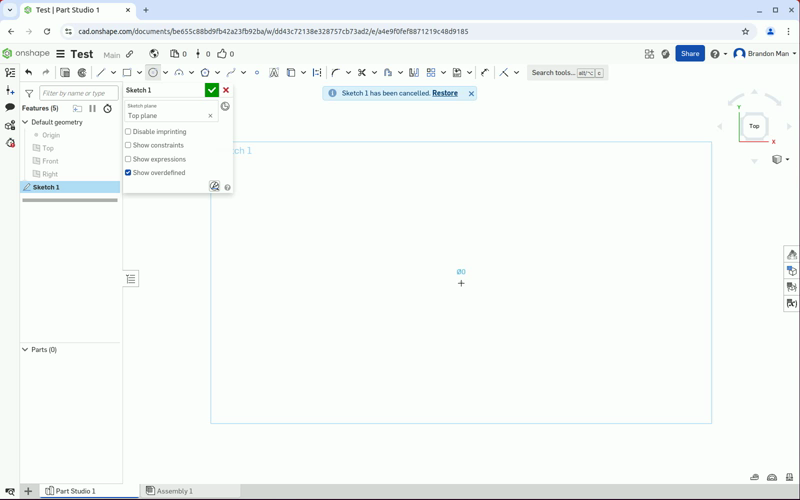
mouse_move(572, 282)
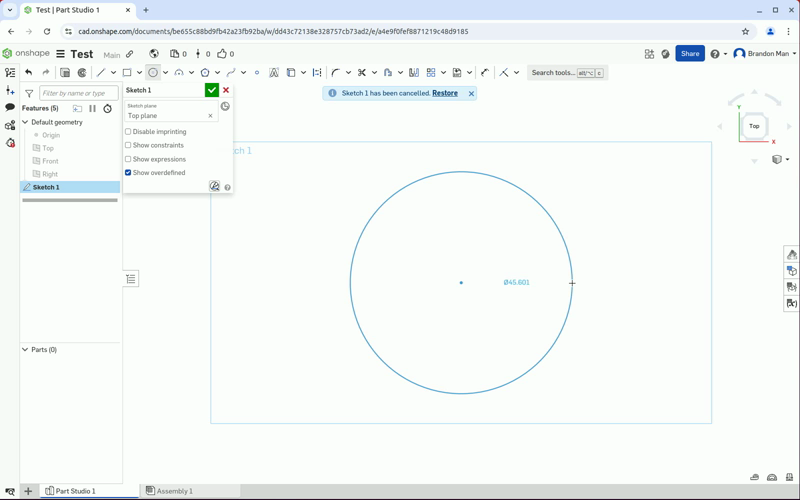
click(572, 282)
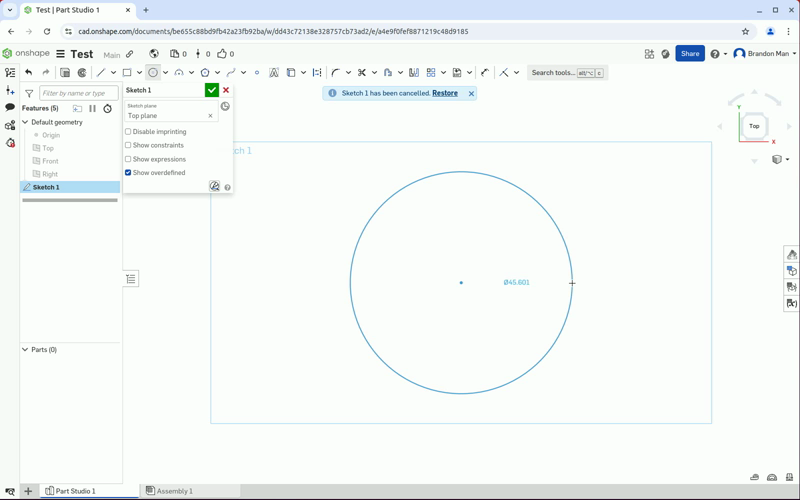
key(esc)
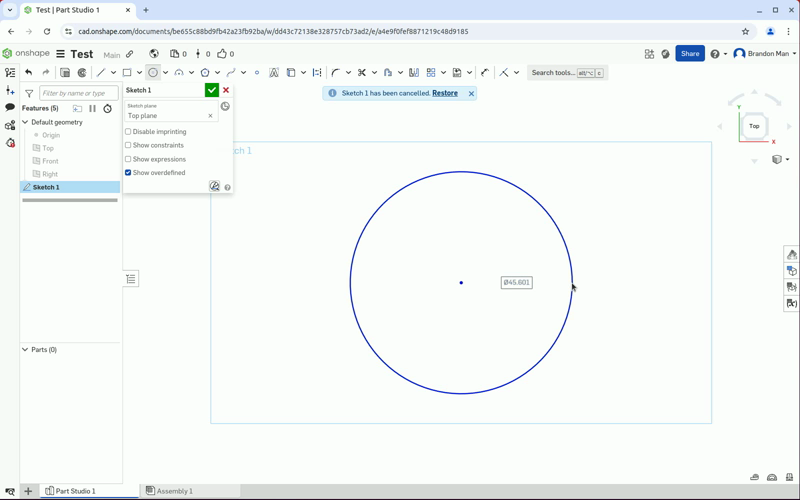
key(c)
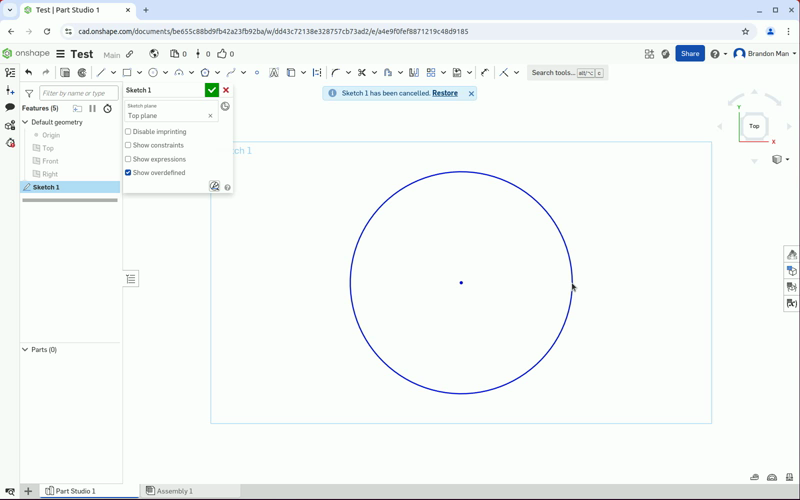
key_down(shift)
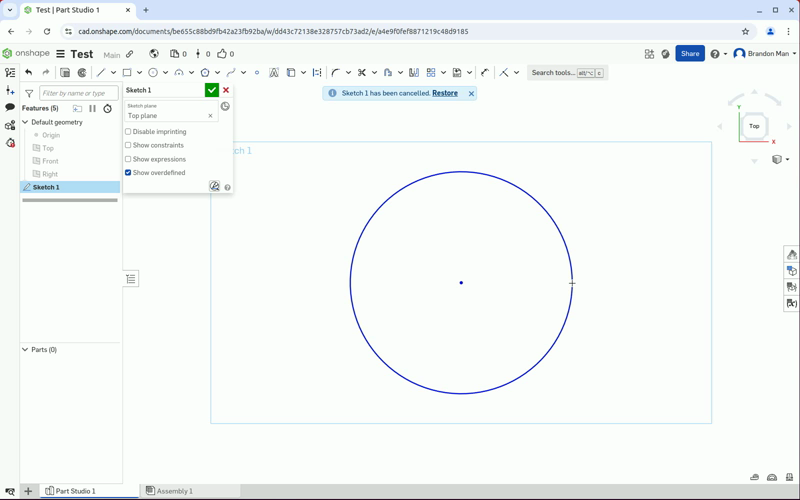
mouse_move(461, 282)
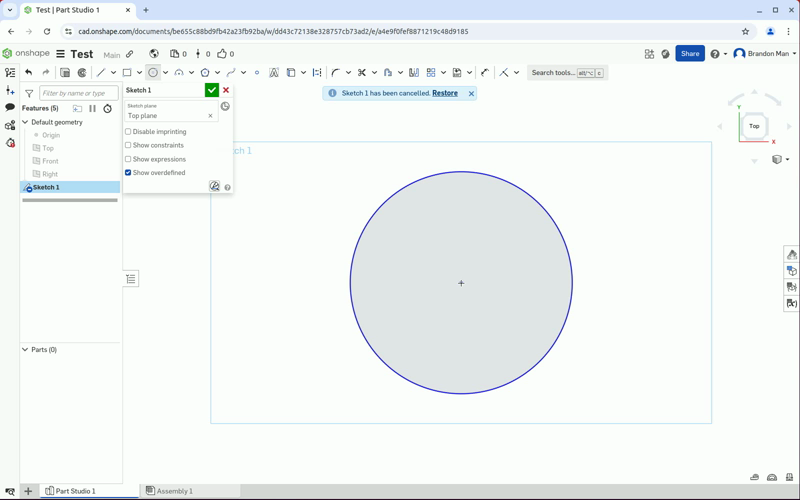
click(461, 282)
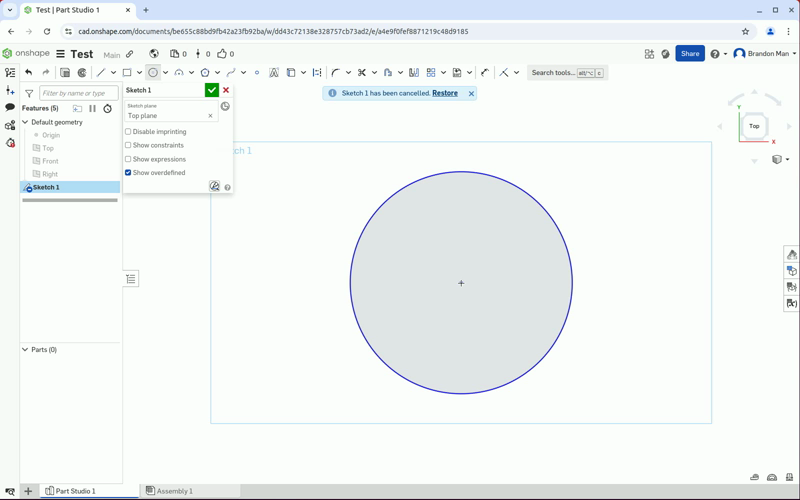
key_up(shift)
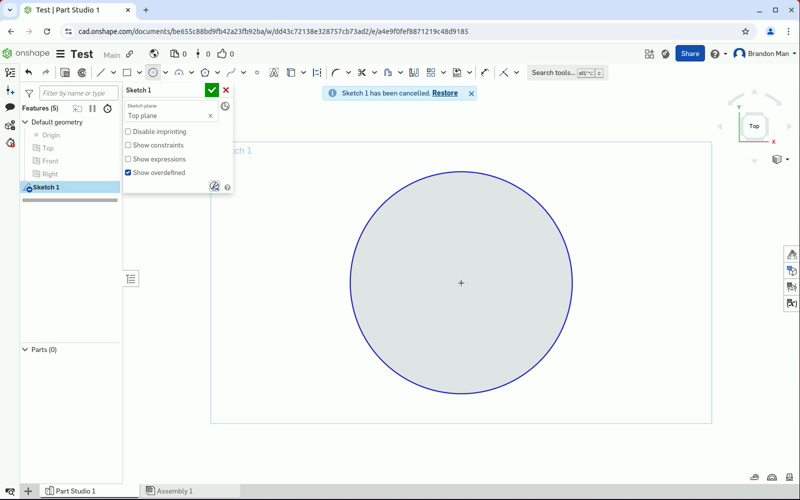
mouse_move(492, 282)
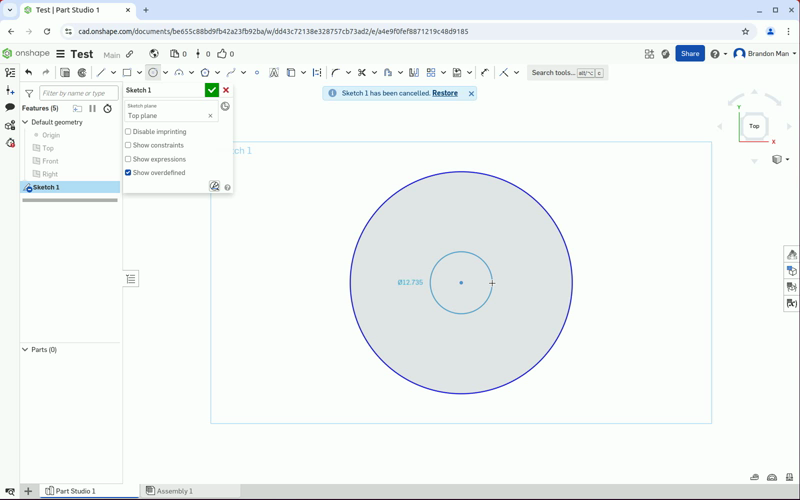
click(492, 282)
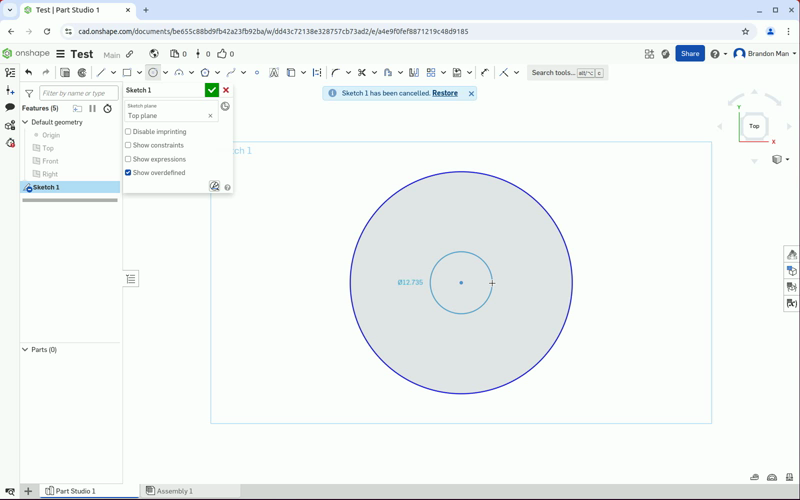
key(esc)
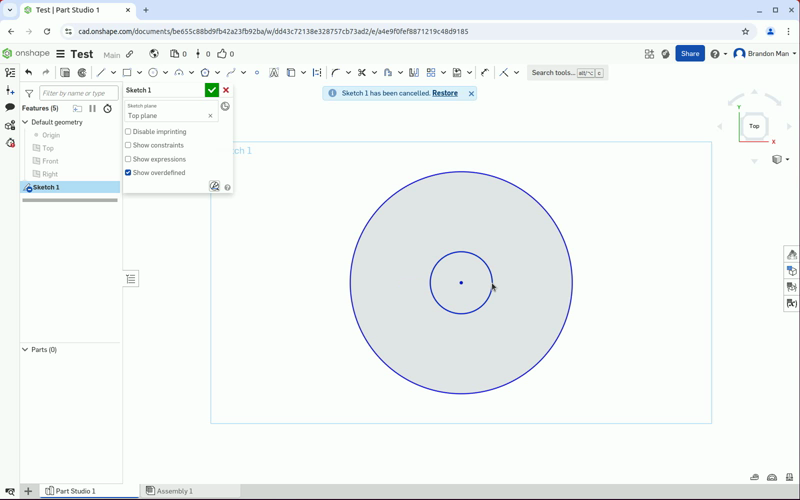
mouse_move(436, 229)
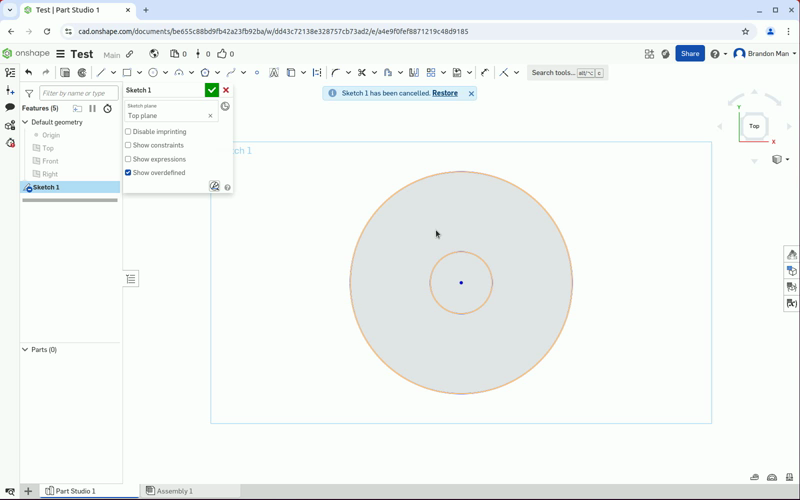
click(436, 229)
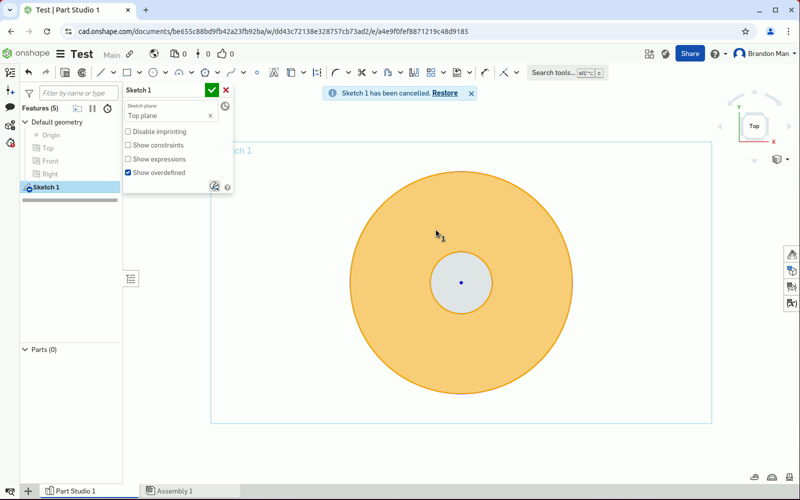
mouse_move(73, 352)
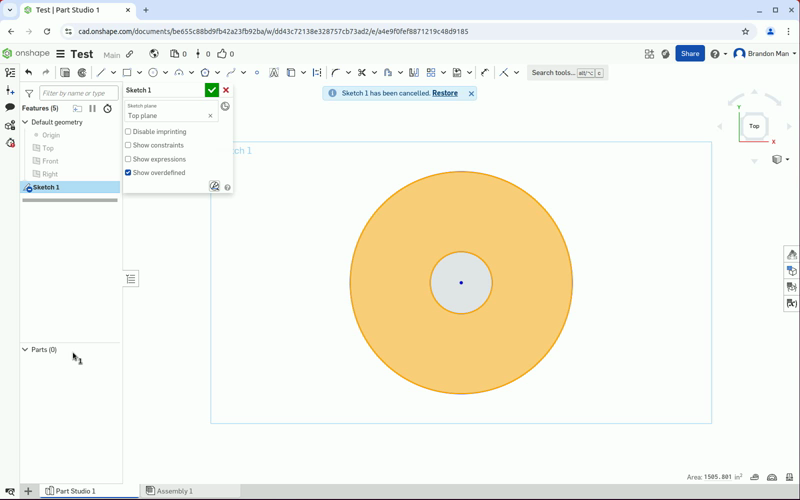
key(shift+y)
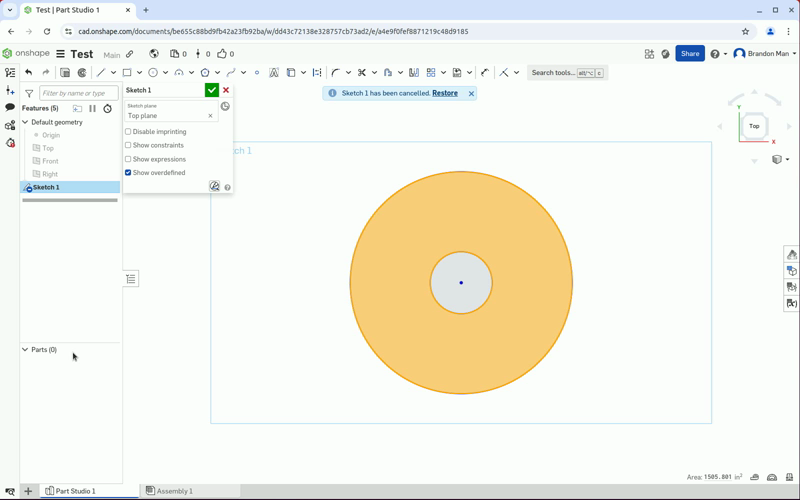
key(shift+e)
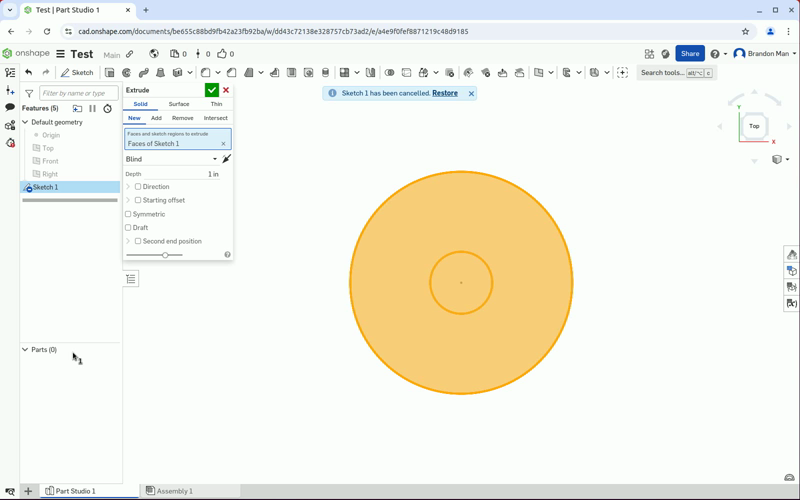
mouse_move(143, 106)
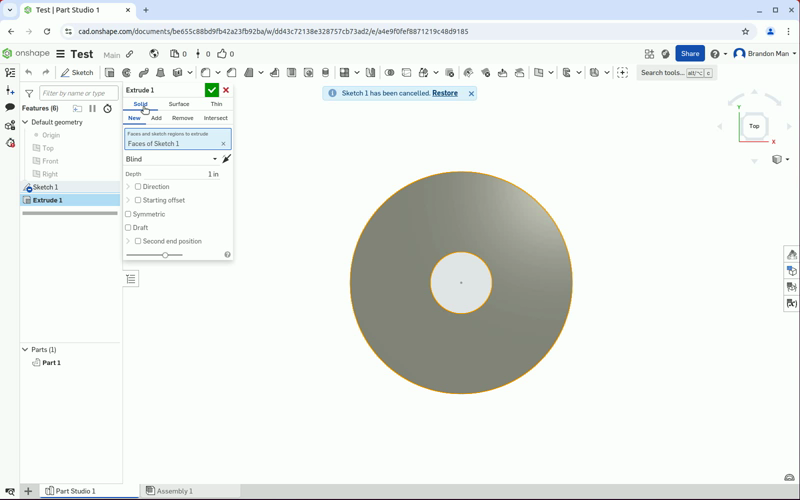
click(143, 106)
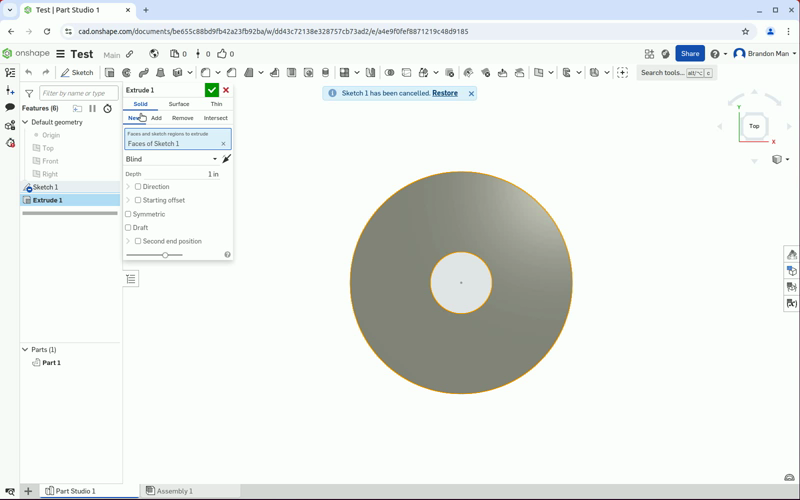
mouse_move(137, 120)
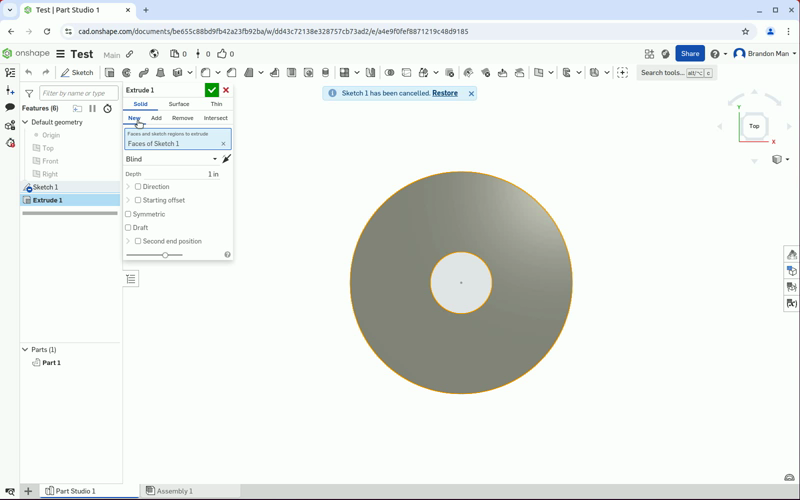
click(137, 120)
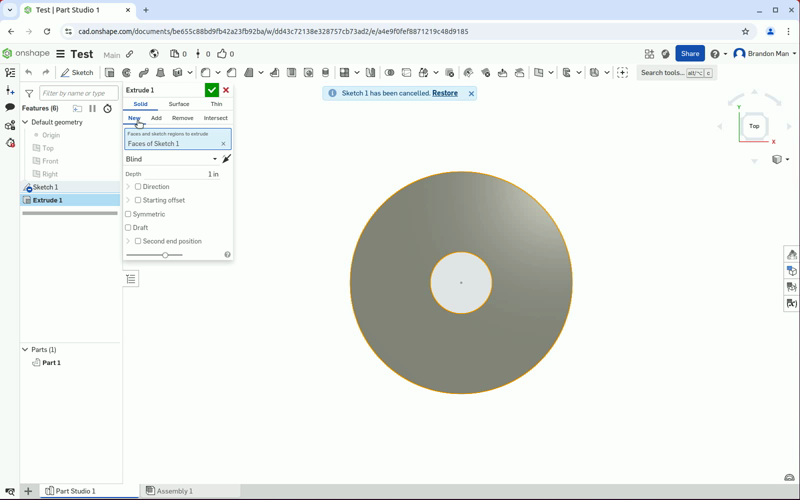
key(tab, 4)
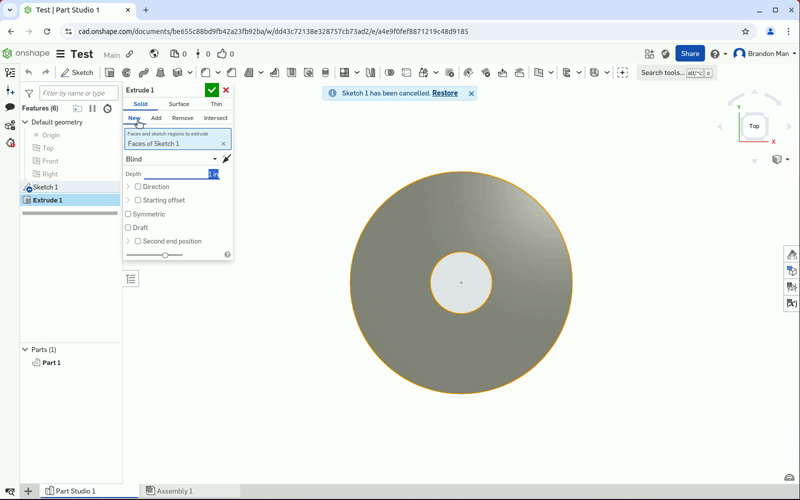
text(20.942)
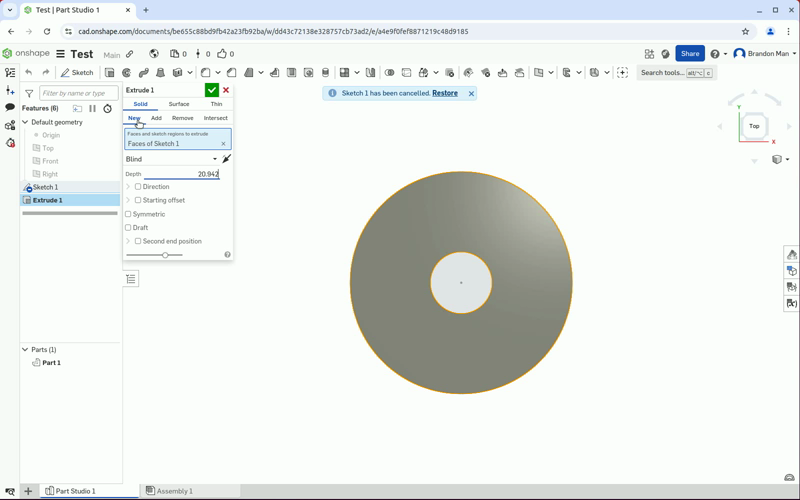
key(enter)
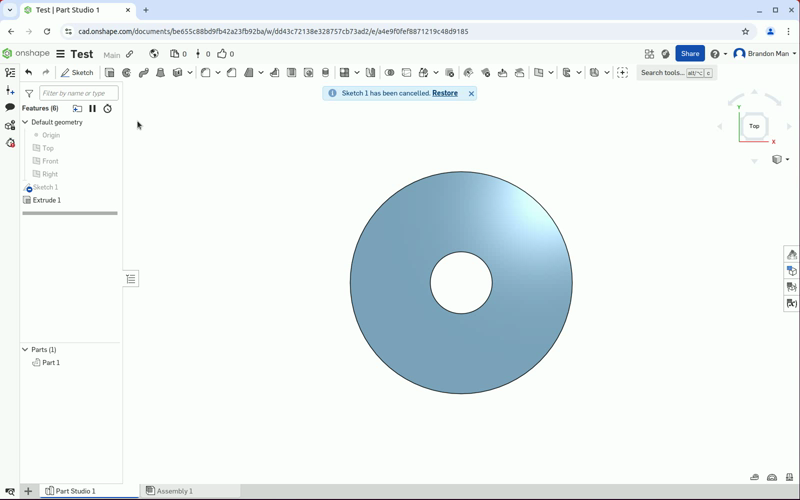
key(shift+h)
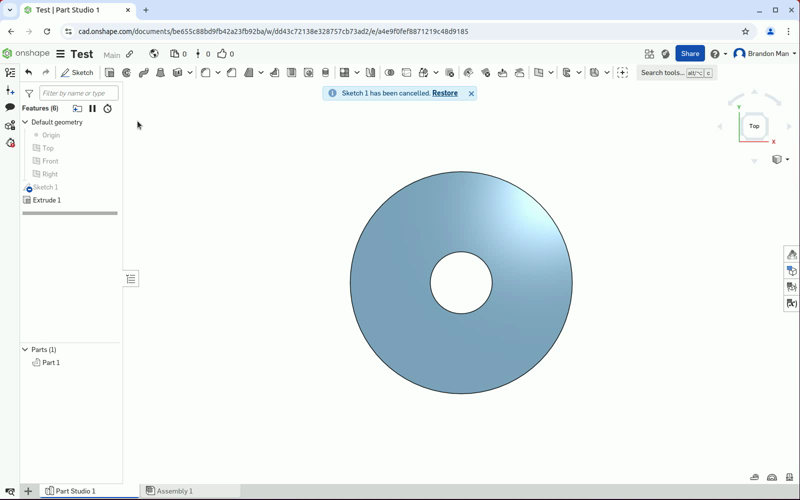
key(shift+h)
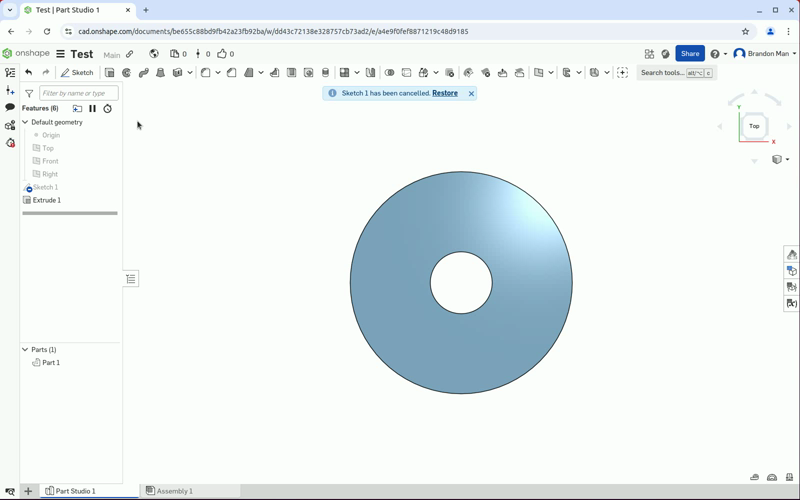
mouse_move(73, 189)
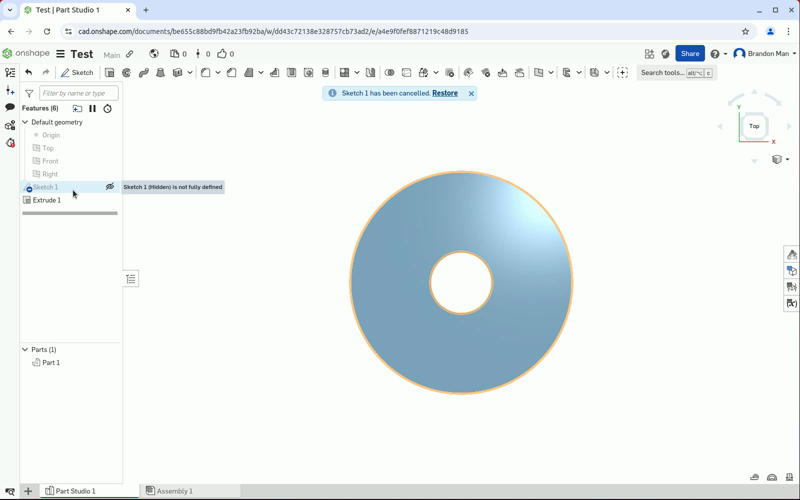
click(73, 189)
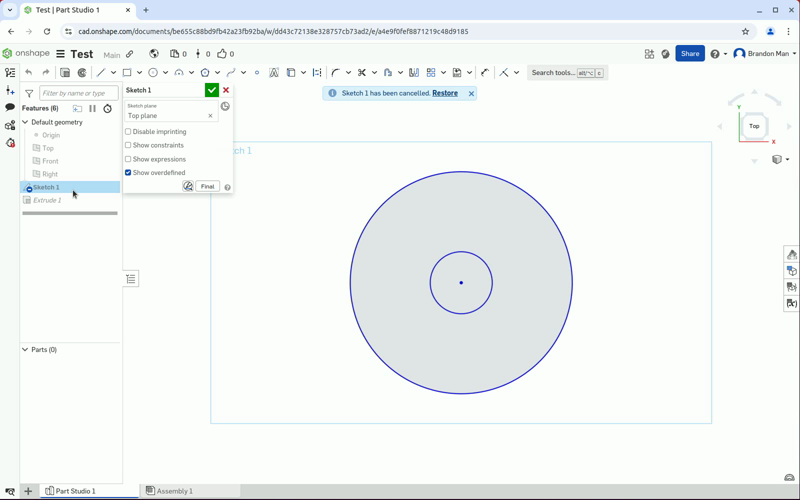
mouse_move(229, 92)
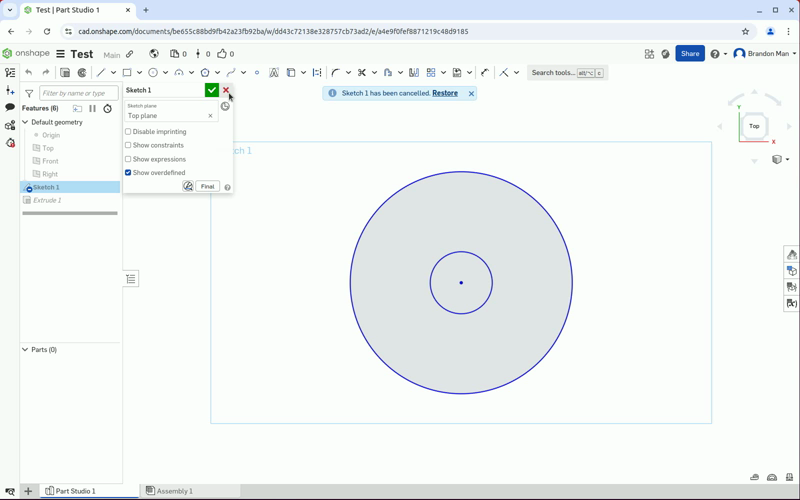
click(229, 92)
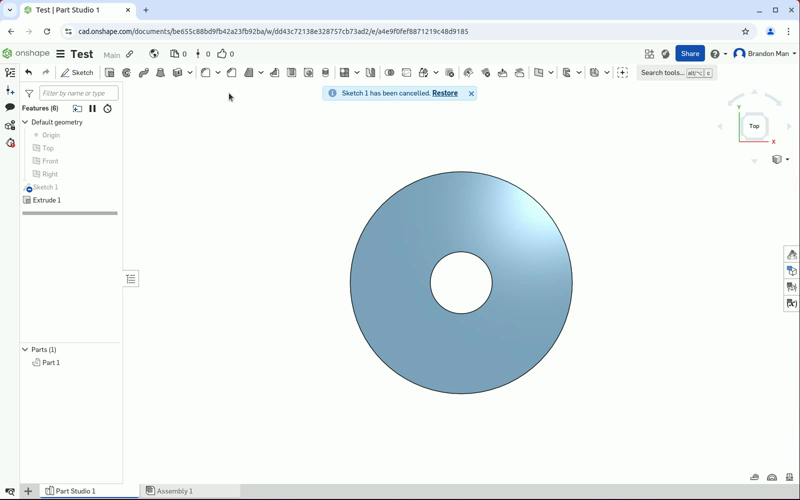
mouse_move(541, 75)
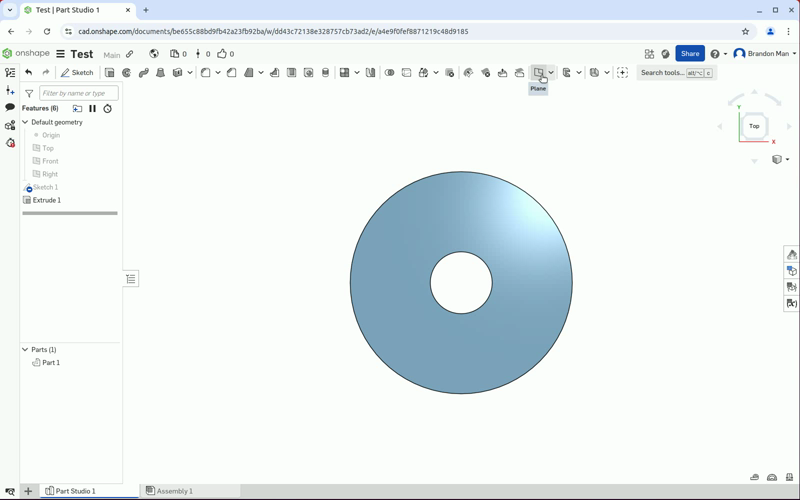
click(541, 75)
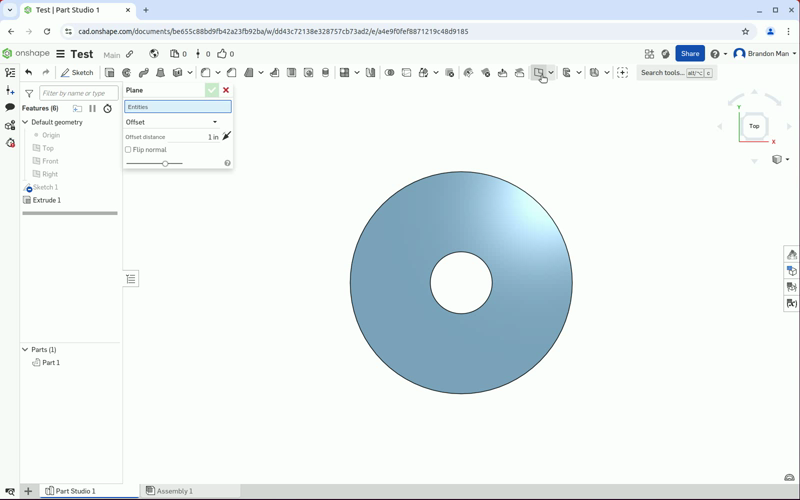
mouse_move(73, 150)
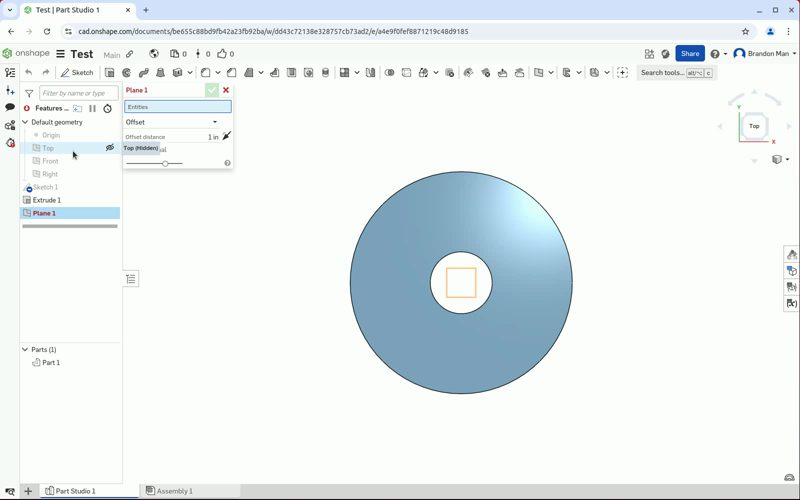
click(73, 150)
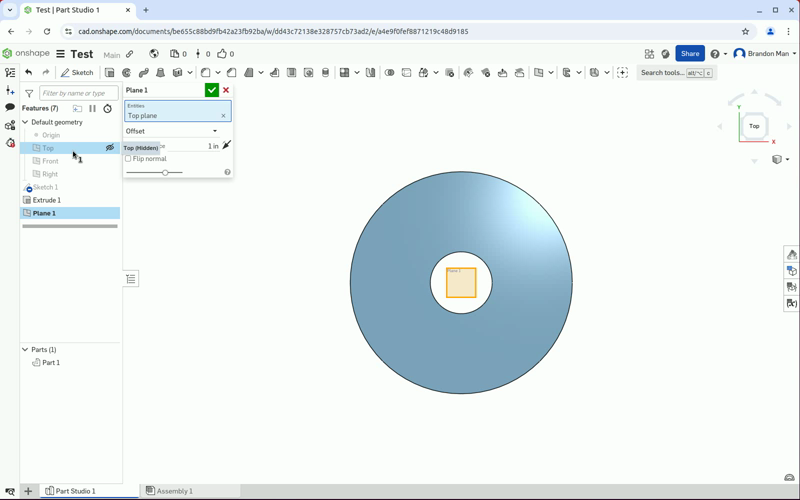
key(tab, 2)
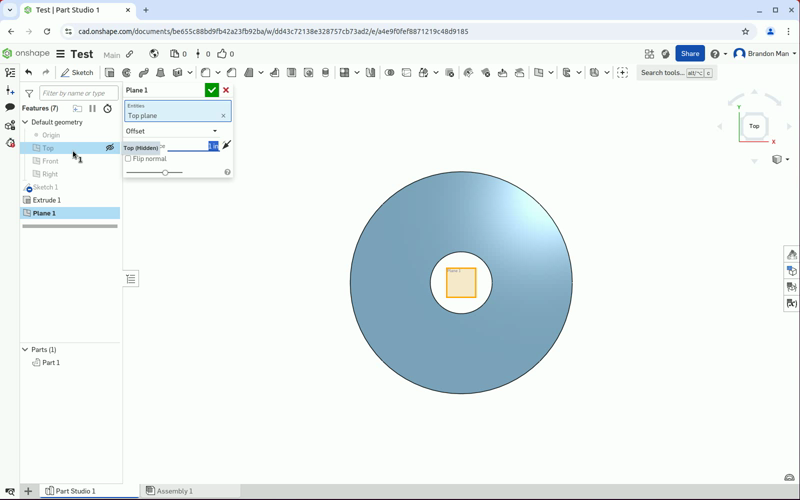
text(20.951)
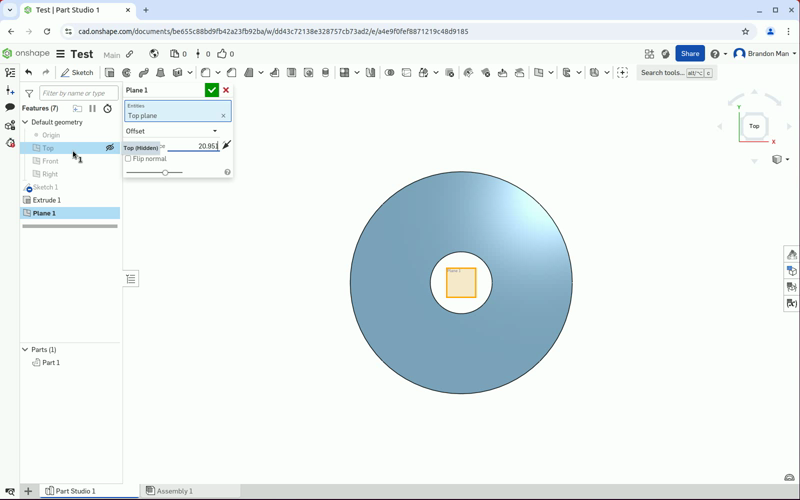
key(enter, 2)
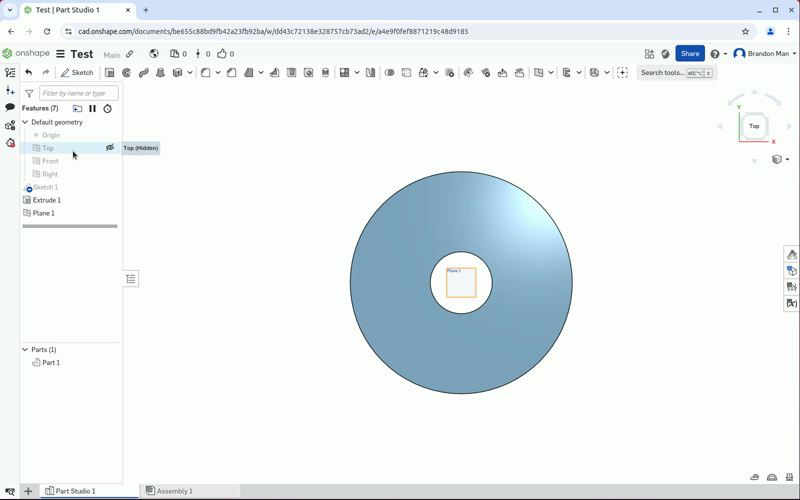
key(shift+s)
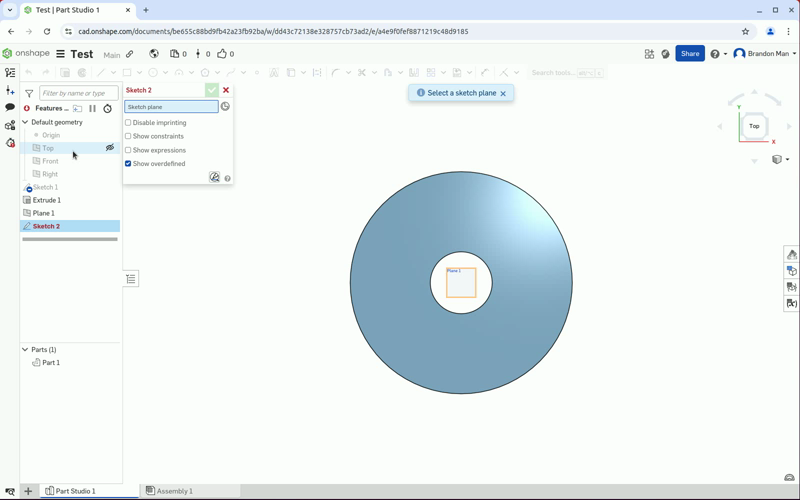
mouse_move(73, 215)
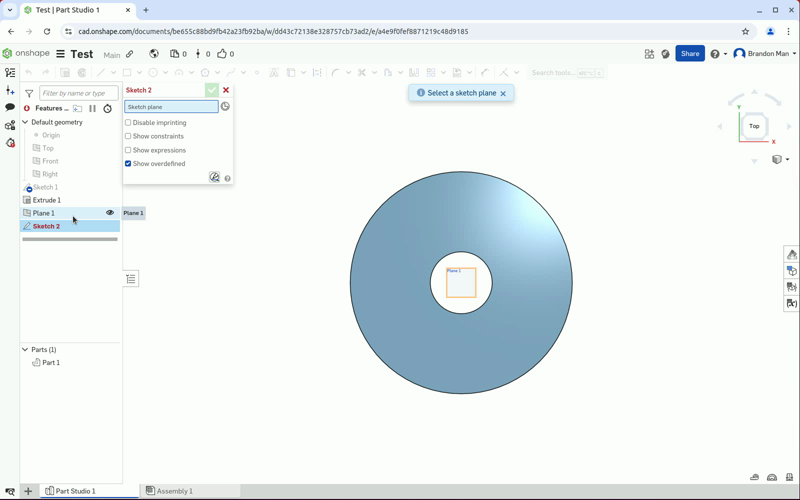
click(73, 215)
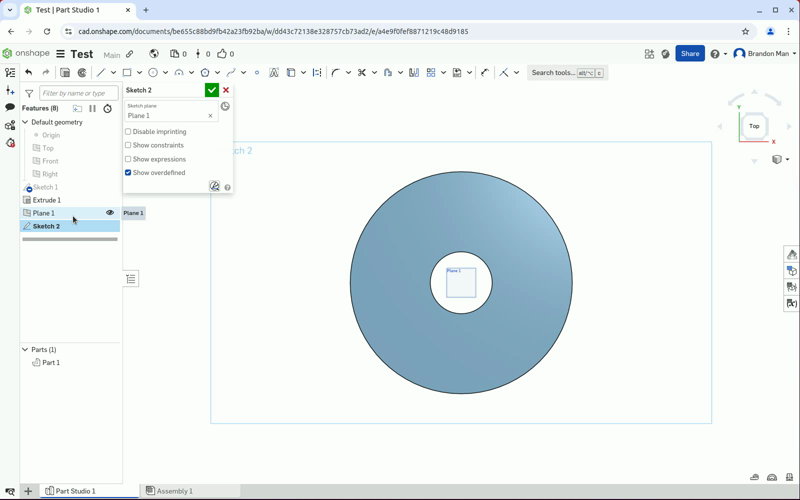
mouse_move(73, 352)
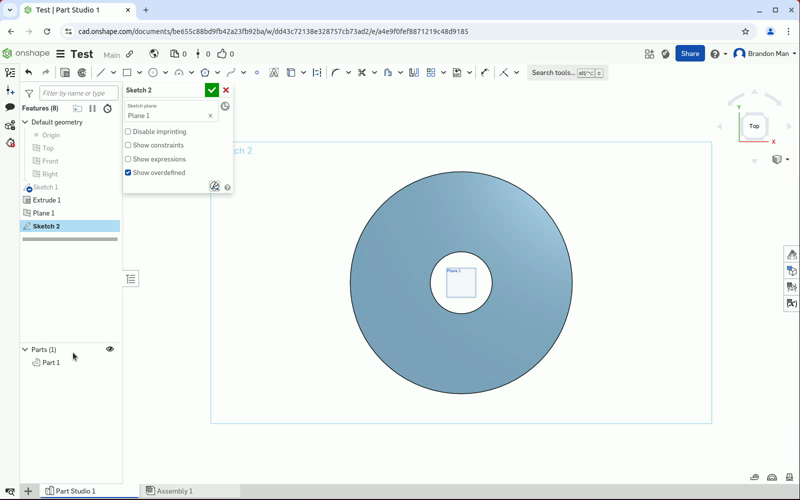
key(y)
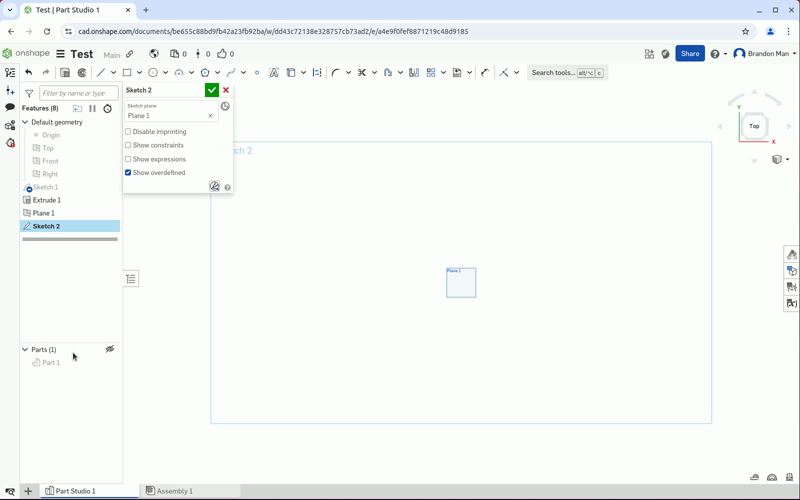
key(l)
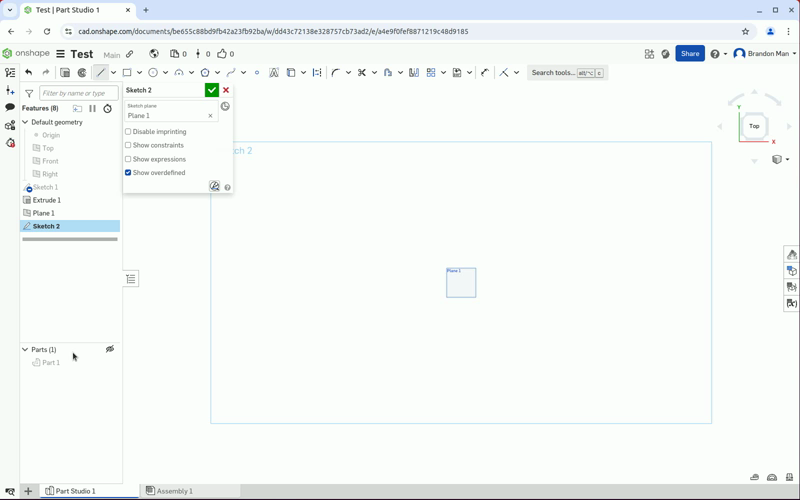
key_down(shift)
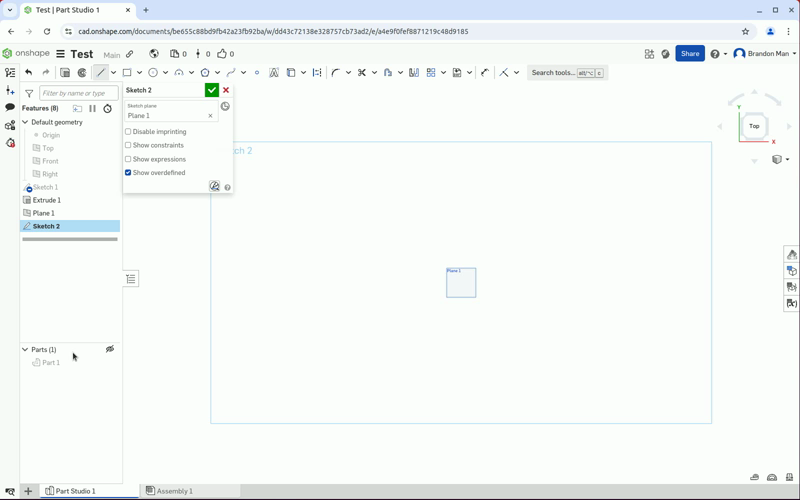
mouse_move(439, 379)
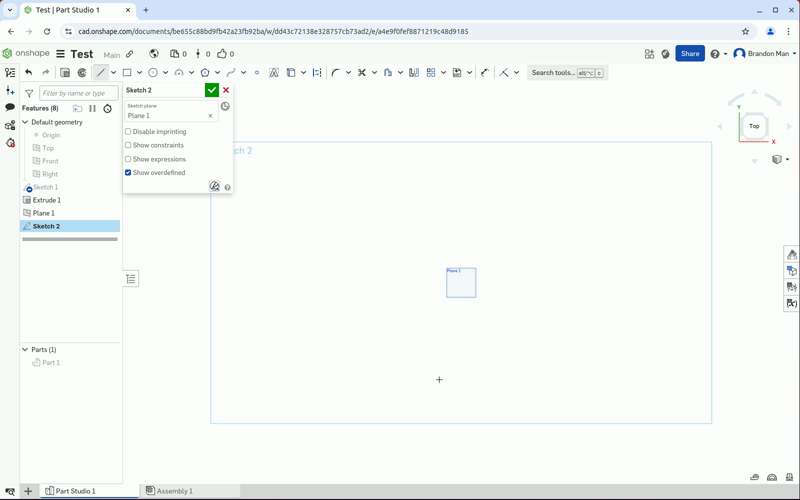
click(439, 379)
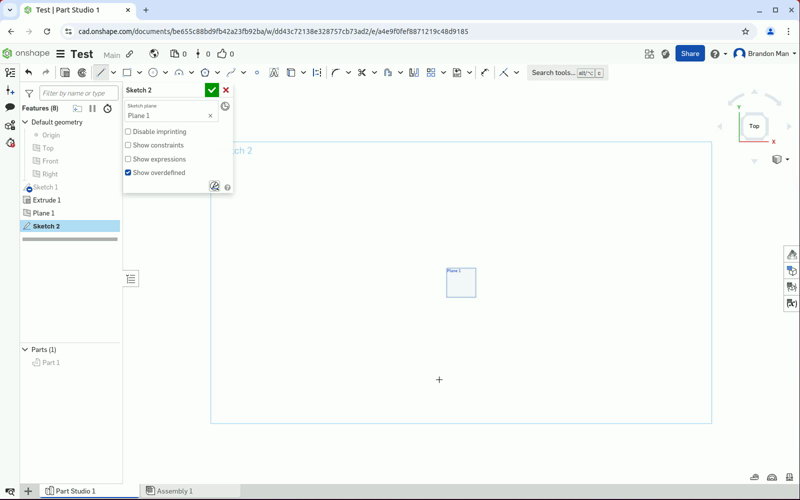
key_up(shift)
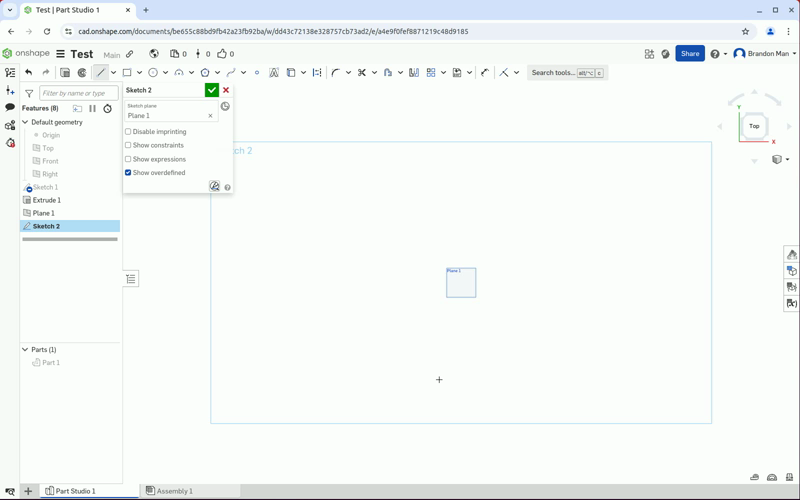
key_down(shift)
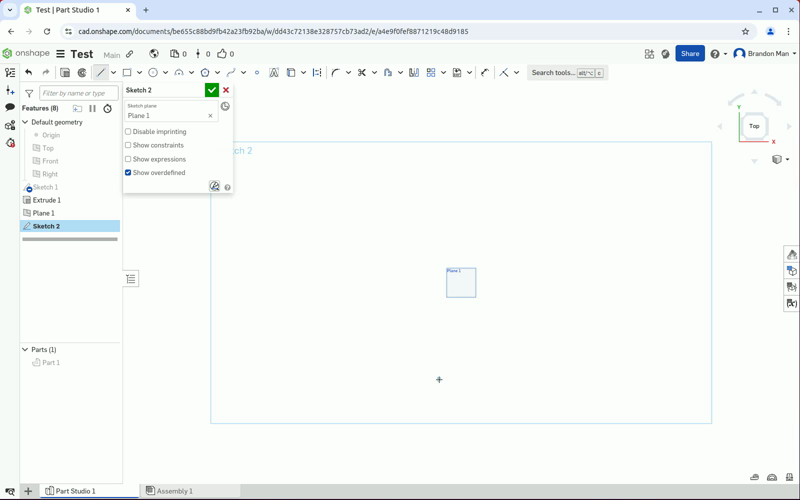
mouse_move(469, 379)
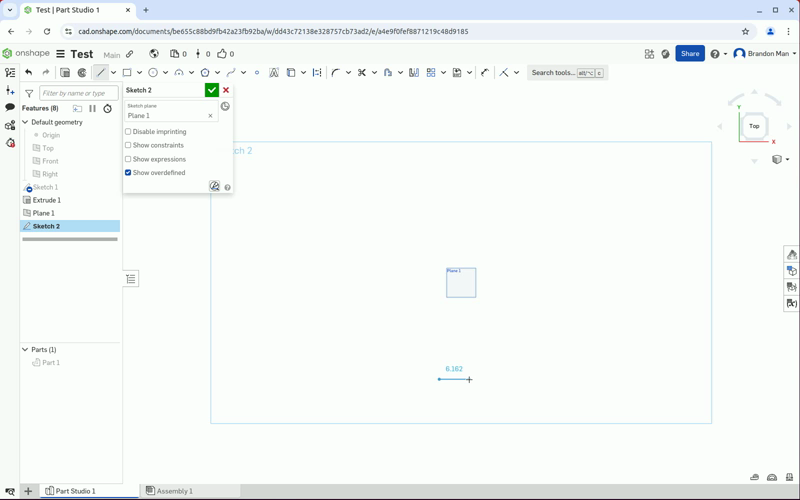
mouse_move(498, 374)
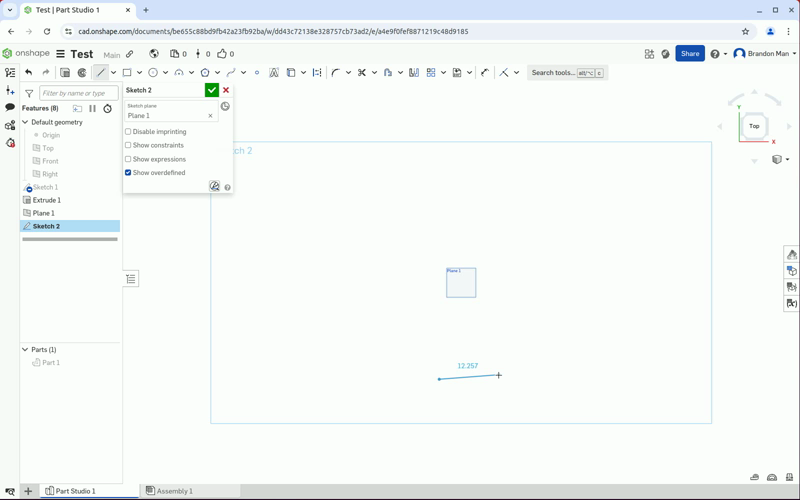
click(498, 374)
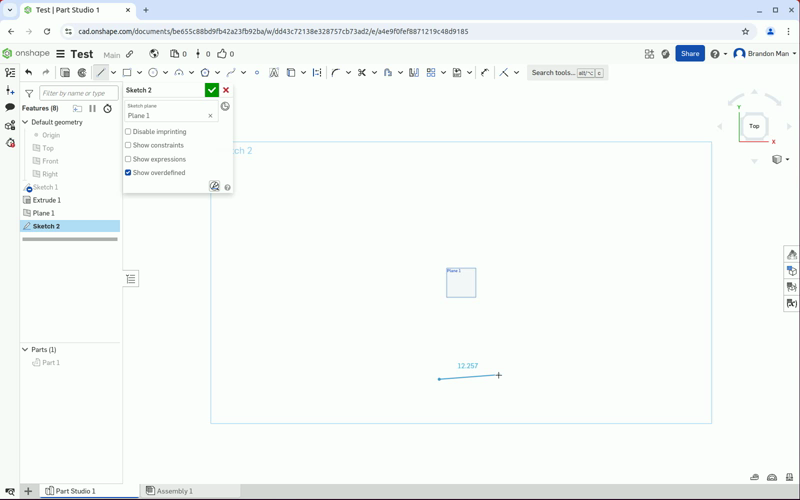
key_up(shift)
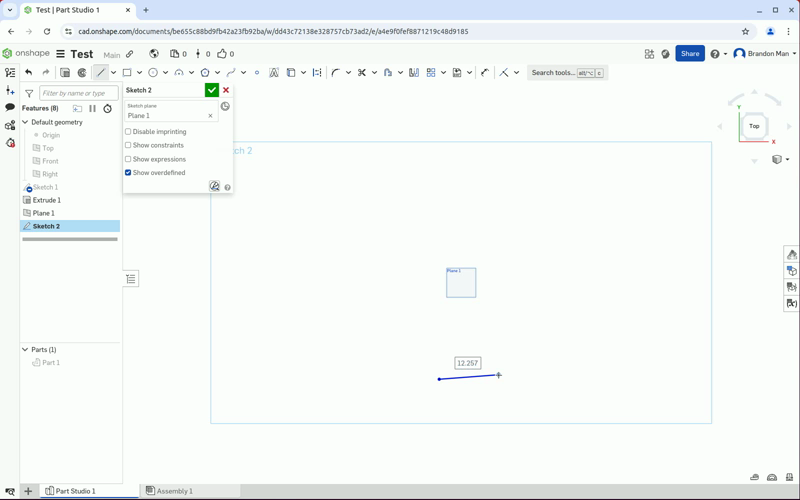
key_down(shift)
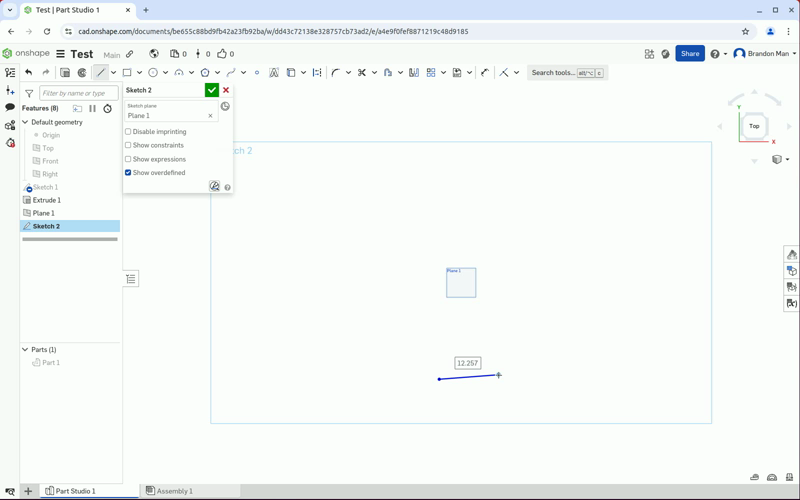
mouse_move(461, 324)
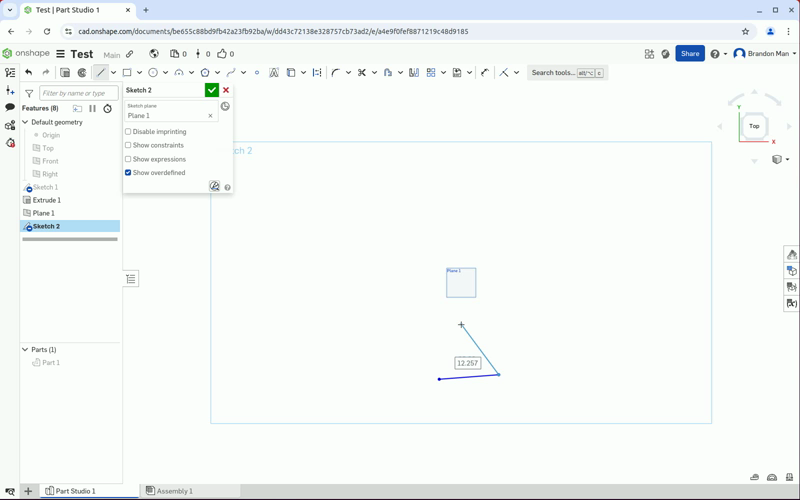
click(461, 324)
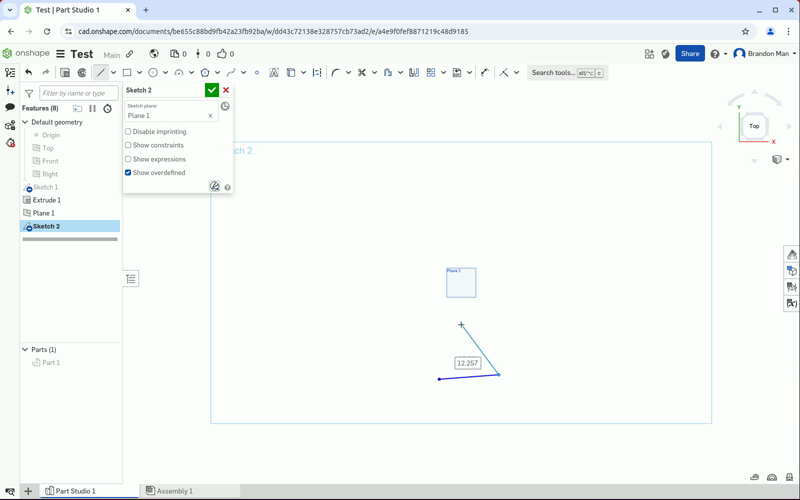
key_up(shift)
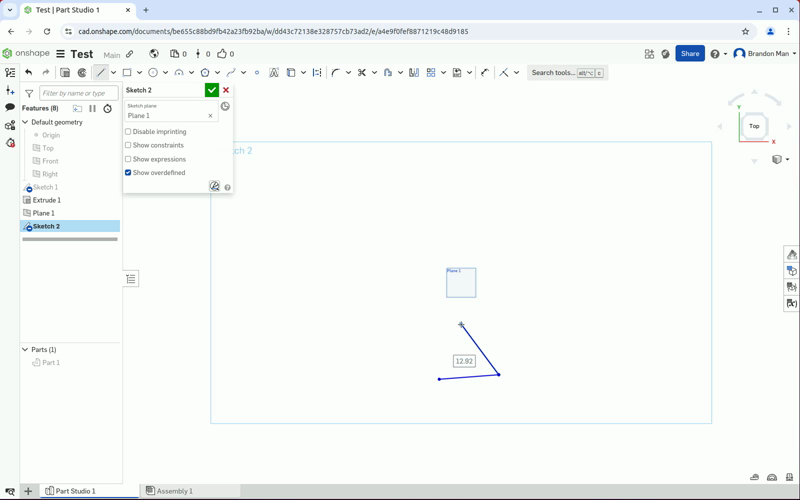
mouse_move(491, 324)
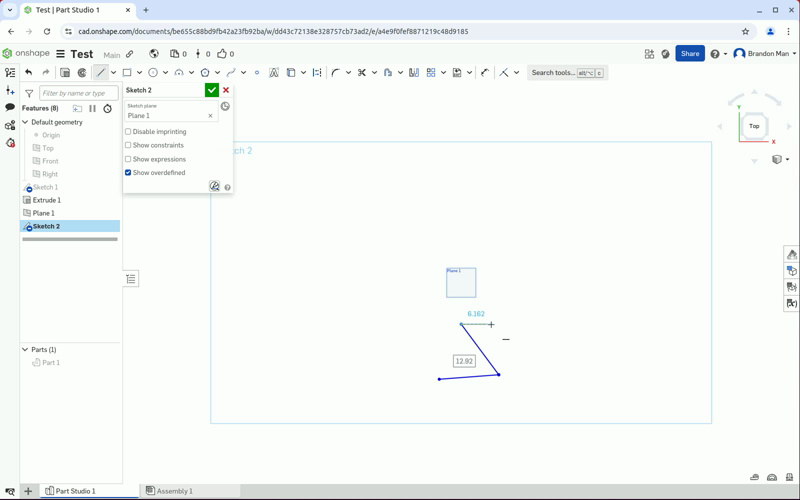
key_down(shift)
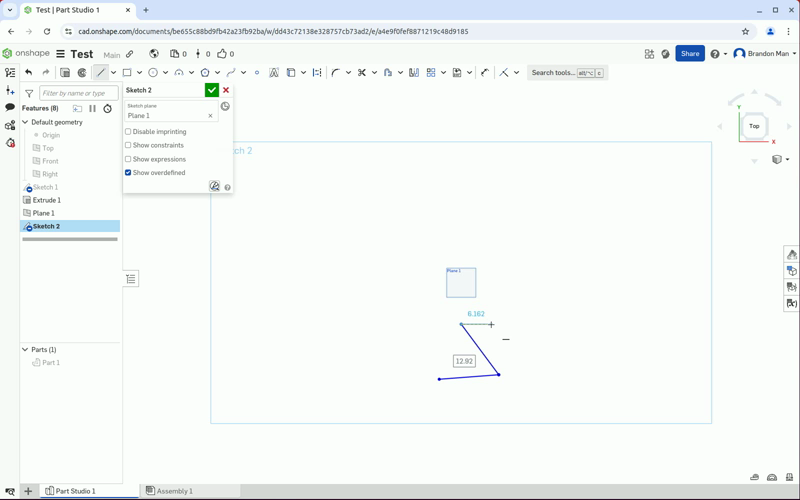
mouse_move(439, 379)
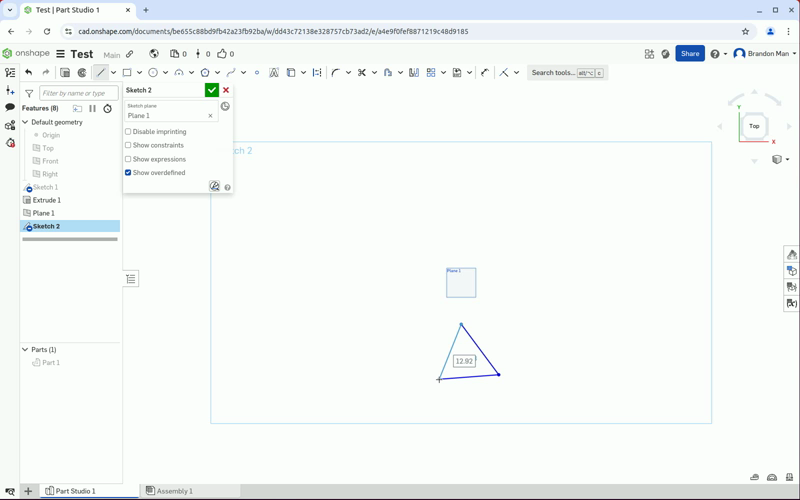
key_up(shift)
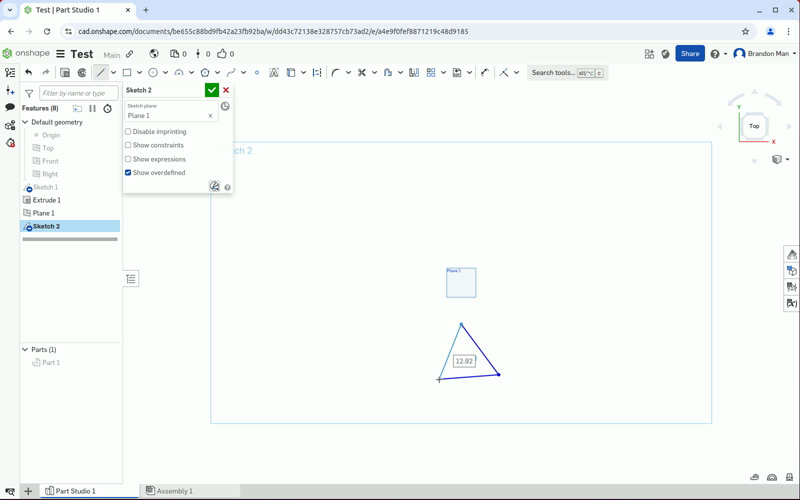
click(439, 379)
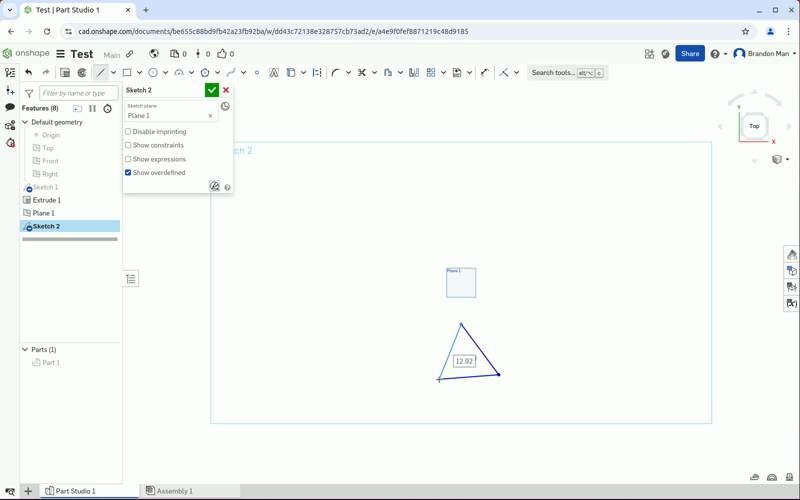
key(esc)
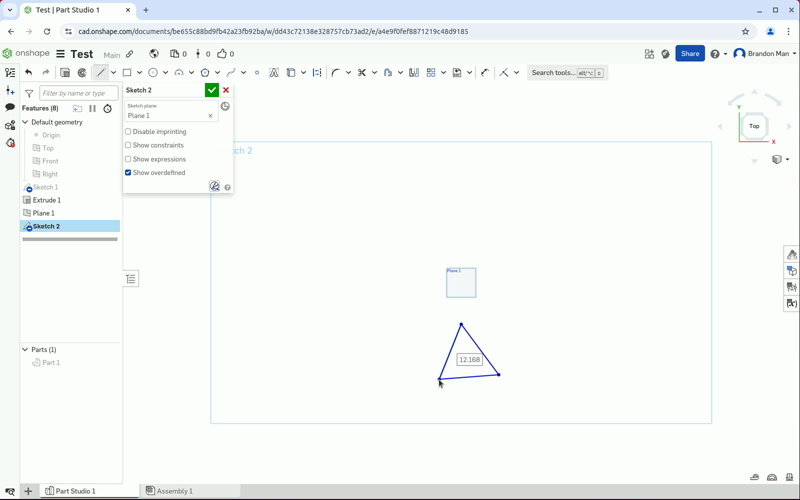
mouse_move(451, 370)
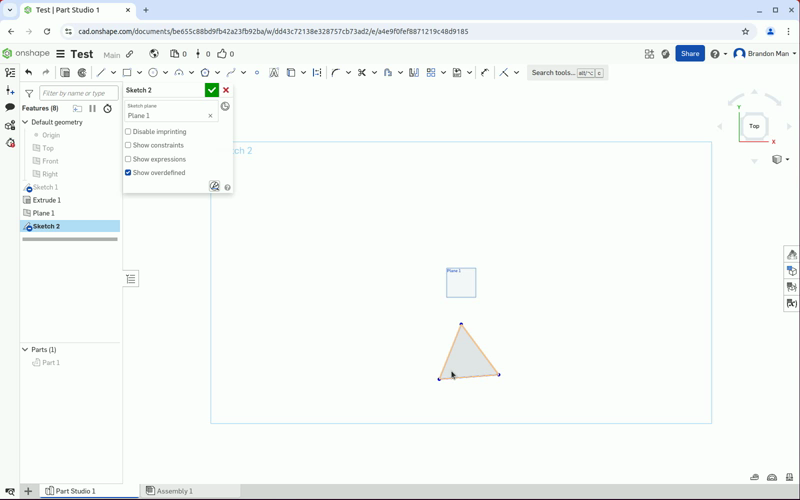
scroll(6)
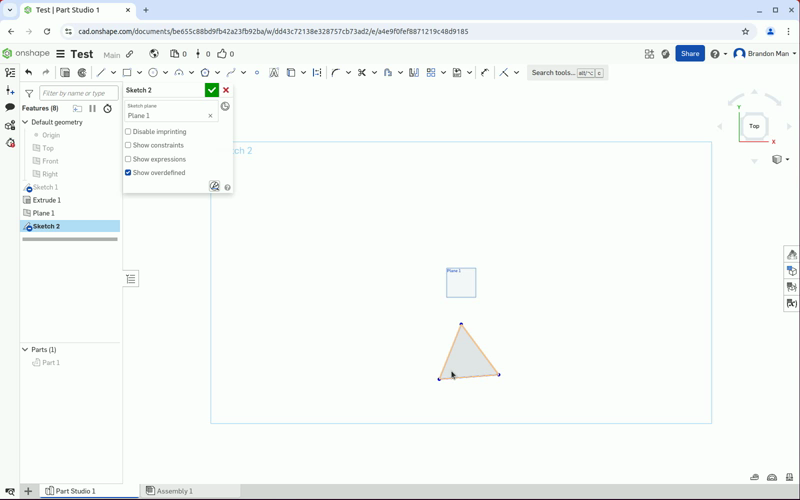
scroll(6)
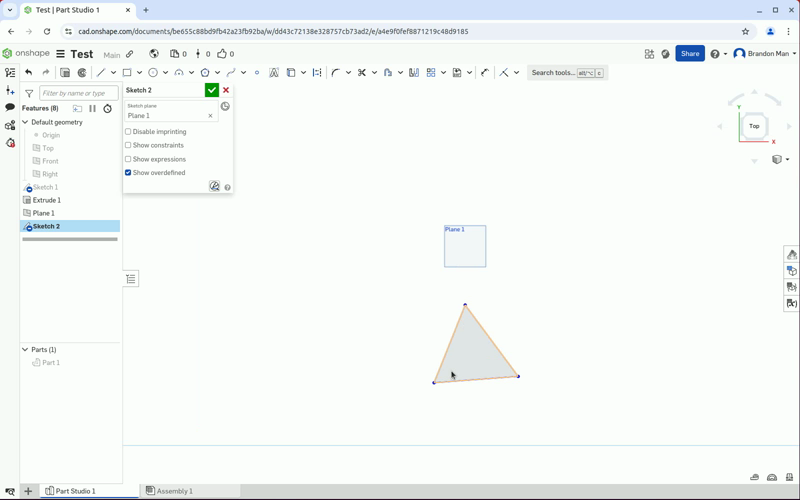
scroll(6)
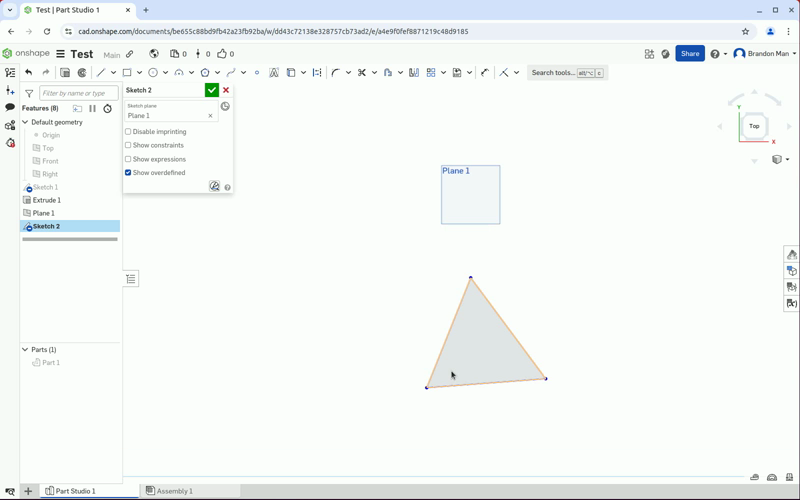
scroll(6)
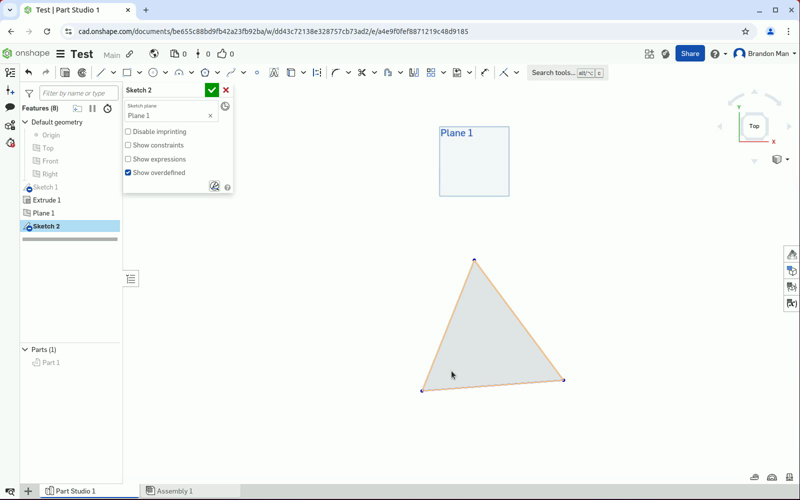
scroll(6)
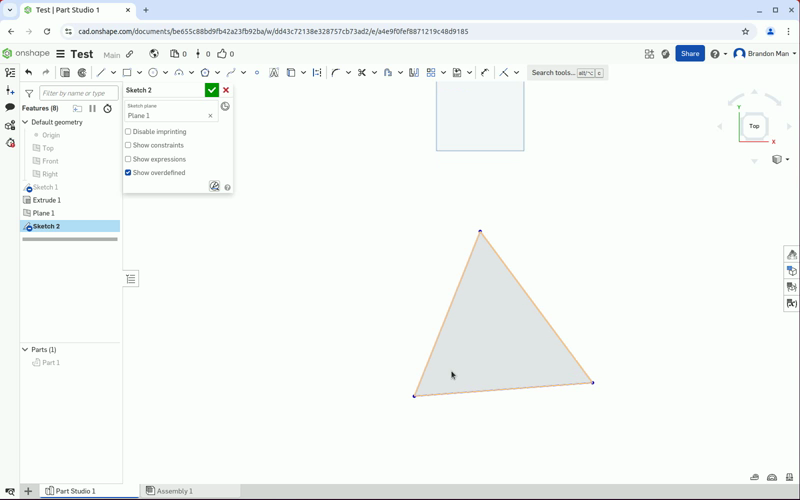
scroll(6)
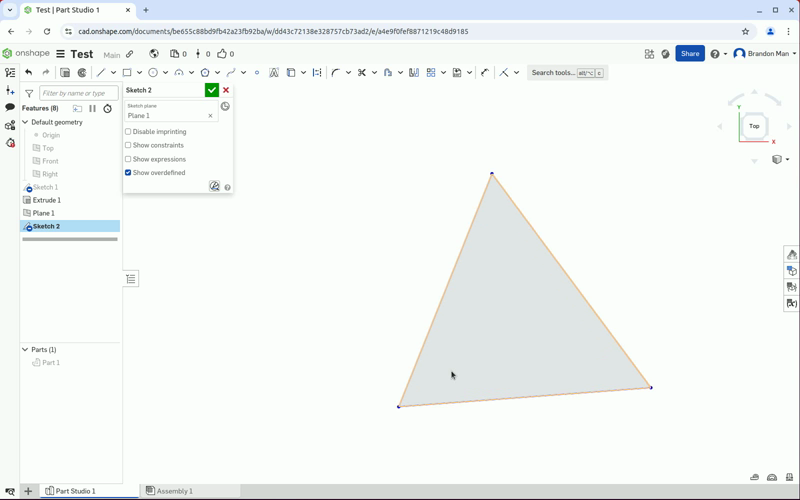
scroll(6)
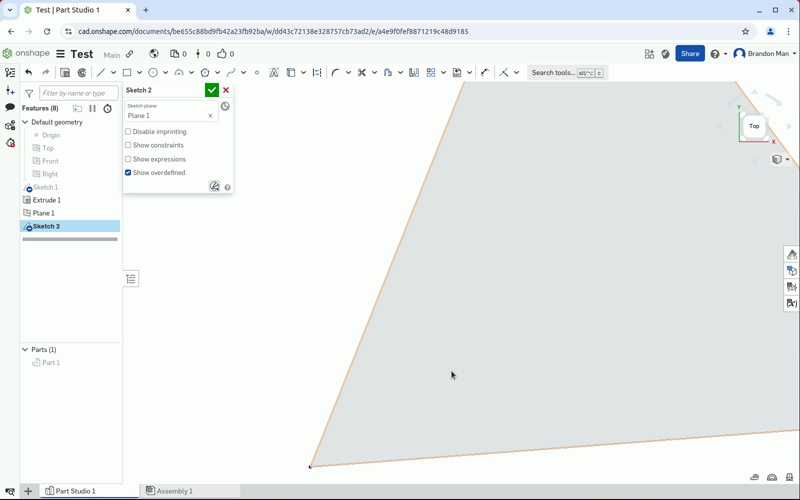
click(451, 370)
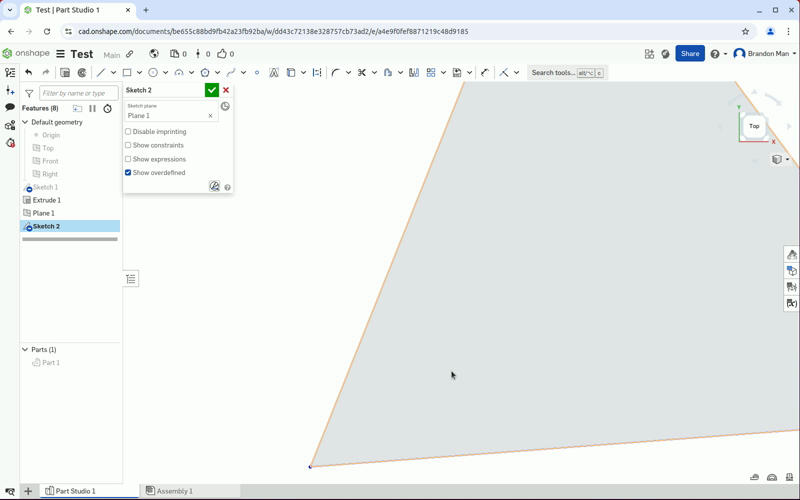
scroll(-6)
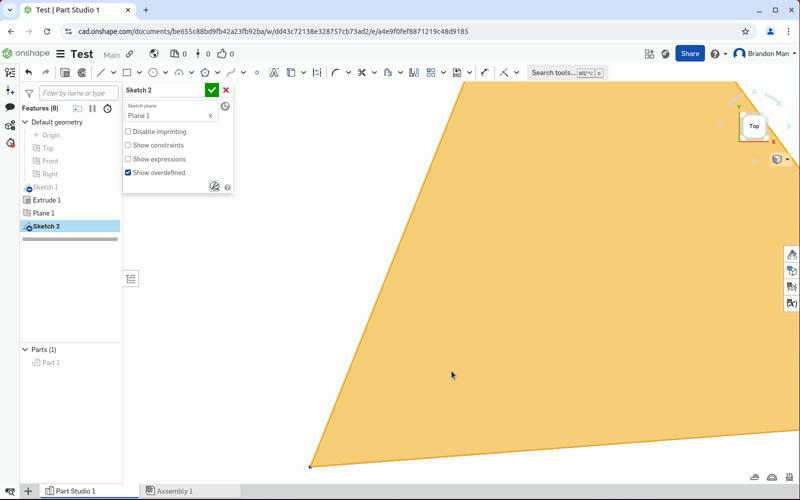
scroll(-6)
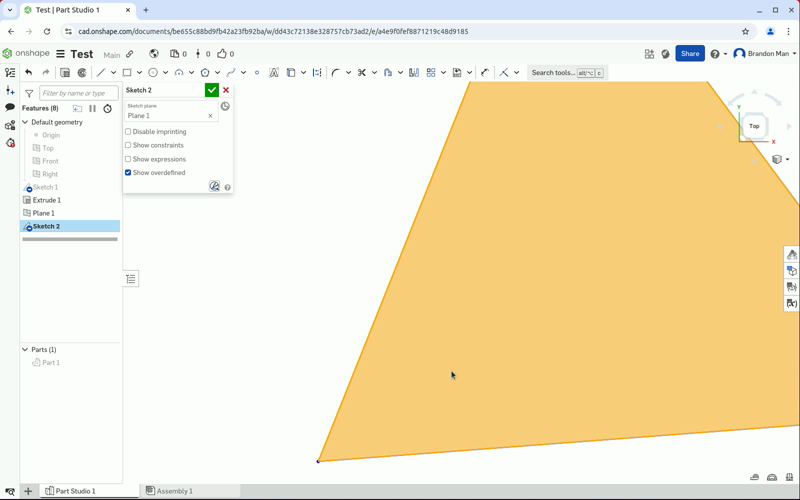
scroll(-6)
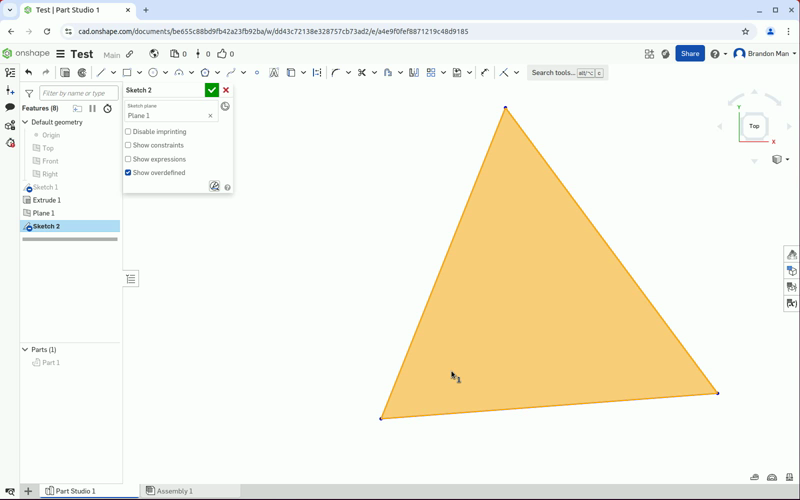
scroll(-6)
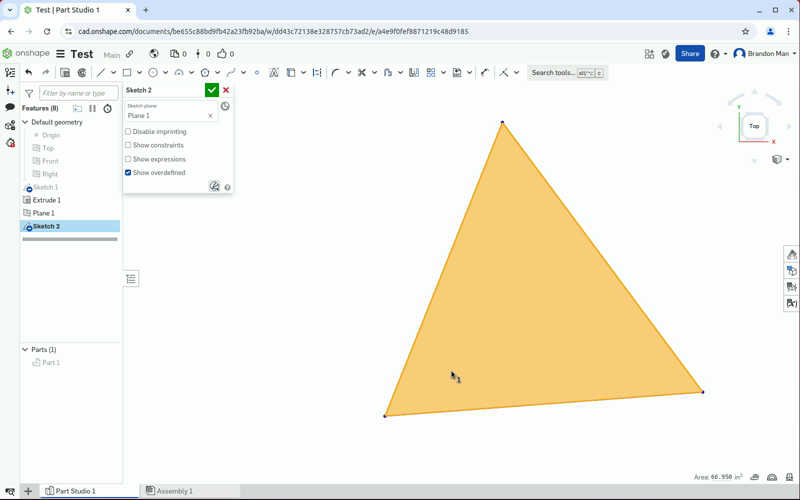
scroll(-6)
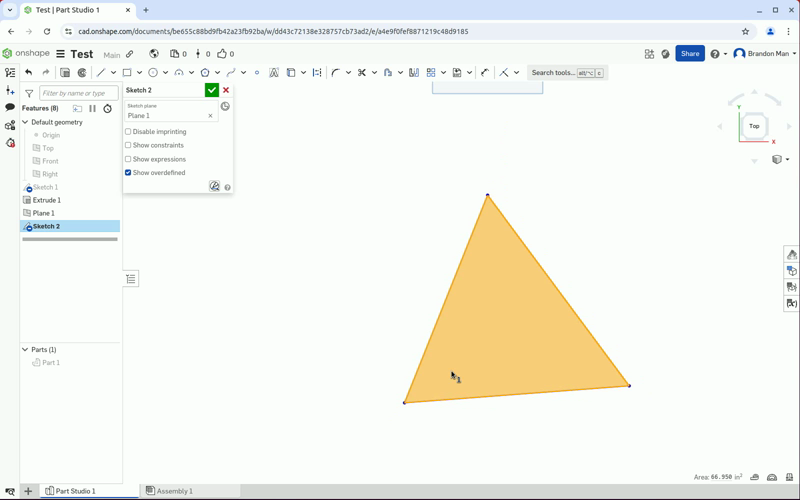
scroll(-6)
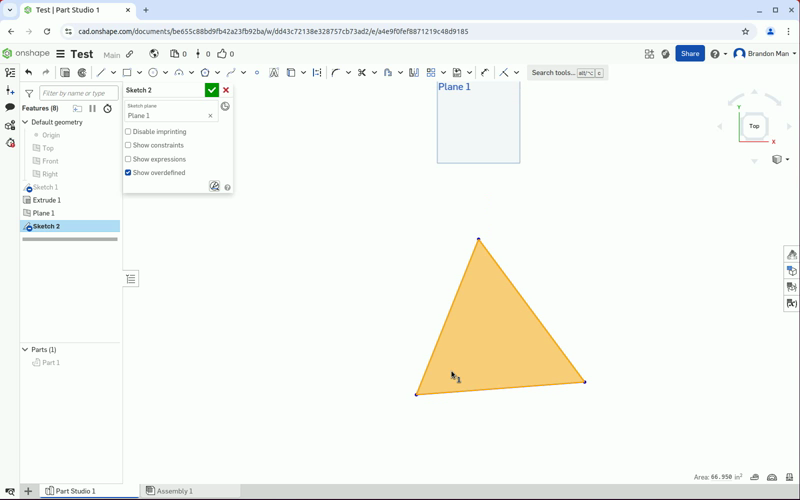
scroll(-6)
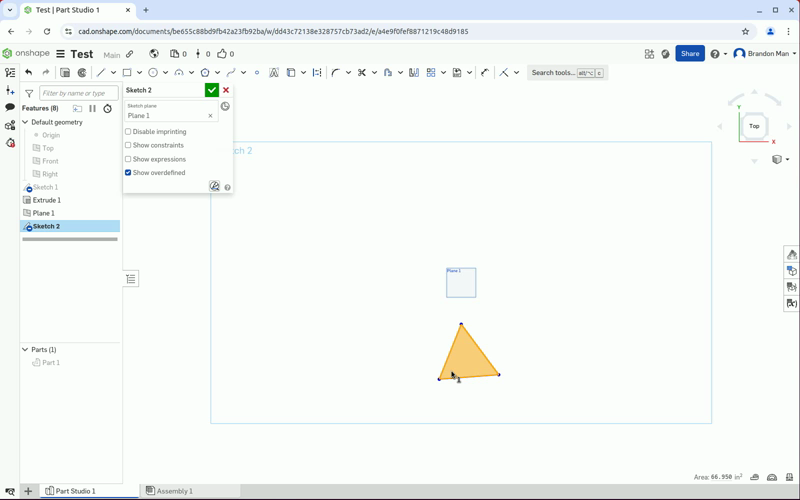
mouse_move(73, 352)
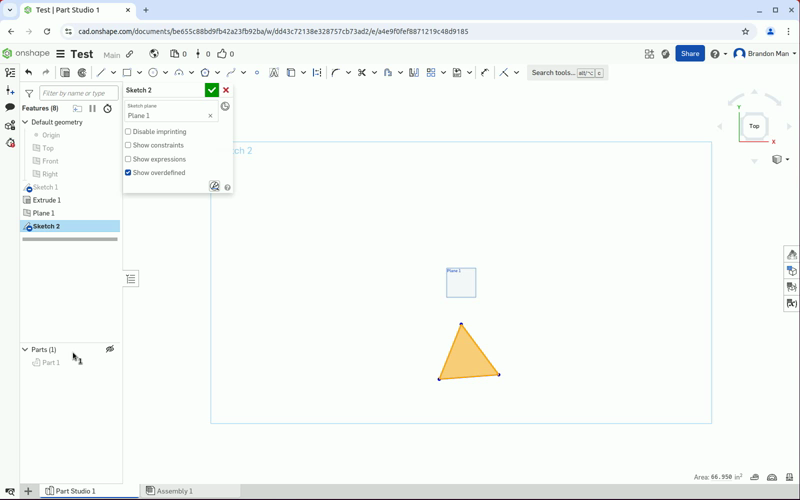
key(shift+y)
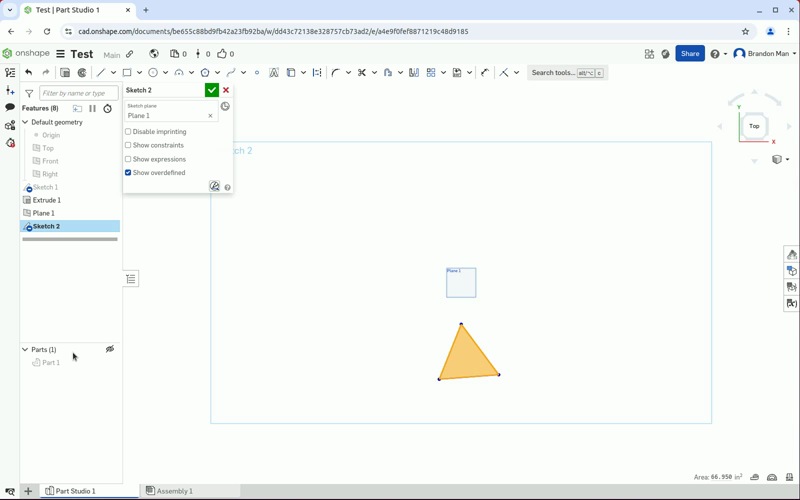
key(shift+e)
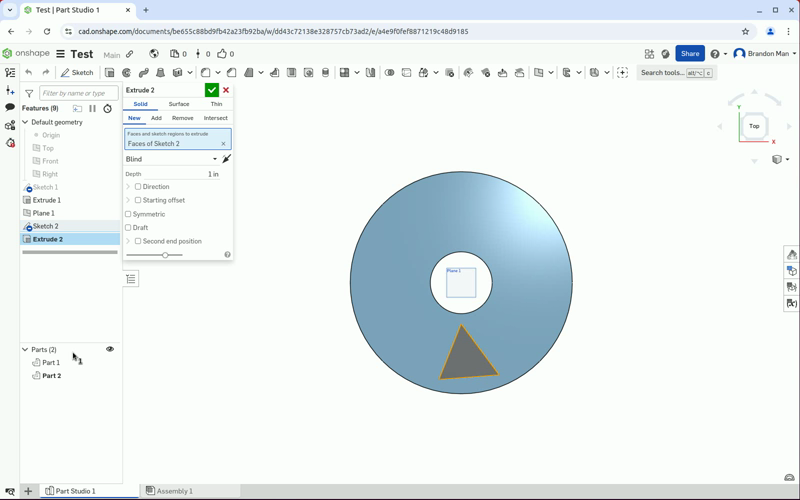
mouse_move(143, 106)
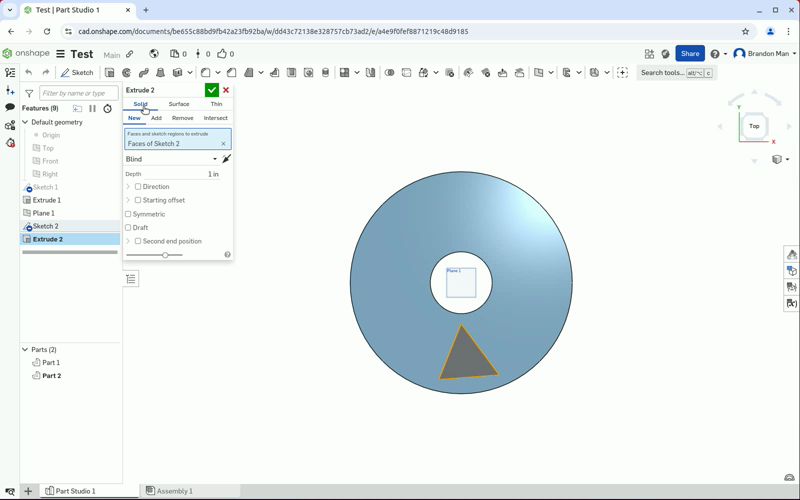
click(143, 106)
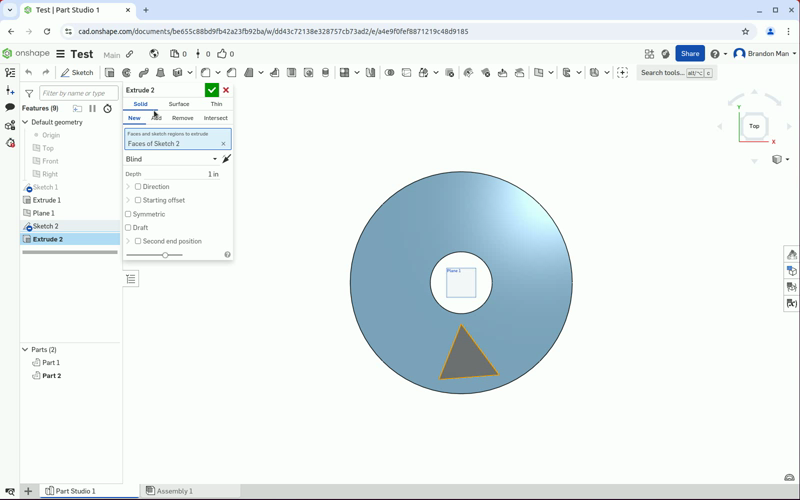
mouse_move(186, 120)
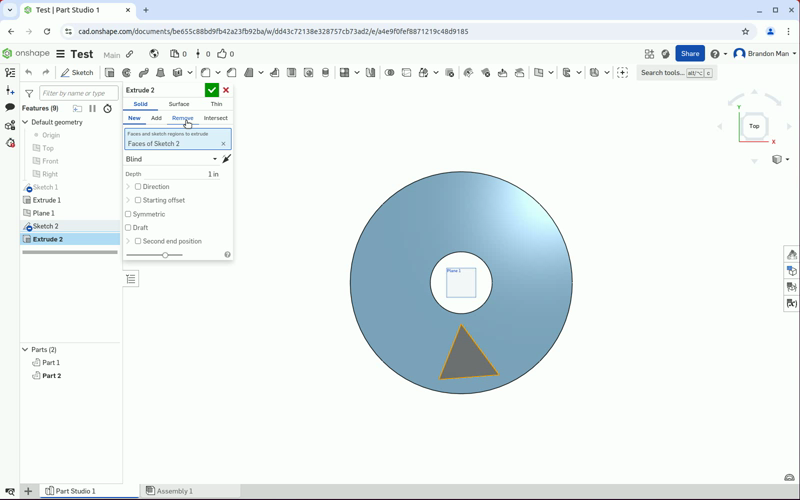
click(186, 120)
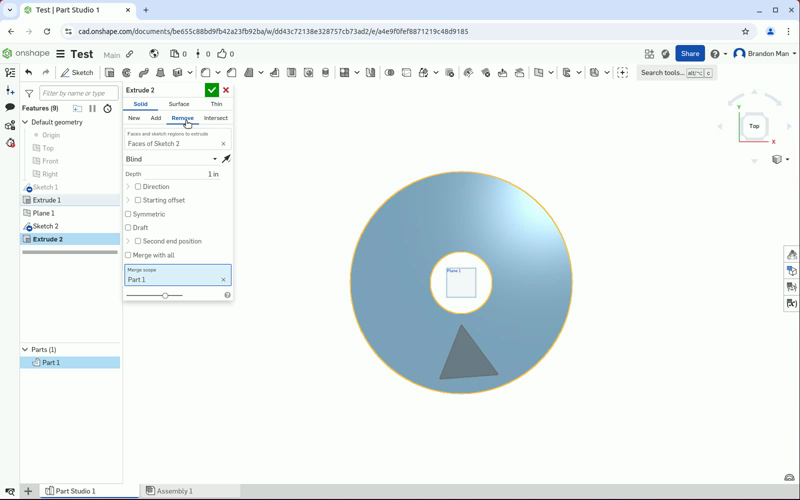
key(tab, 4)
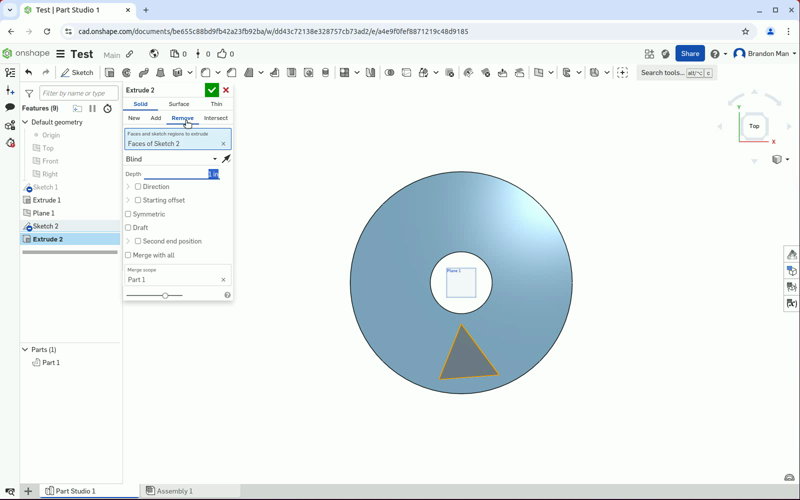
text(20.942)
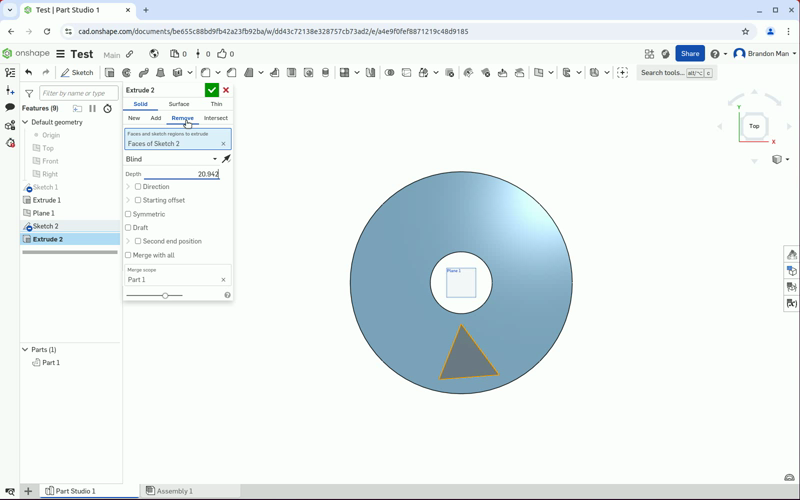
key(tab, 6)
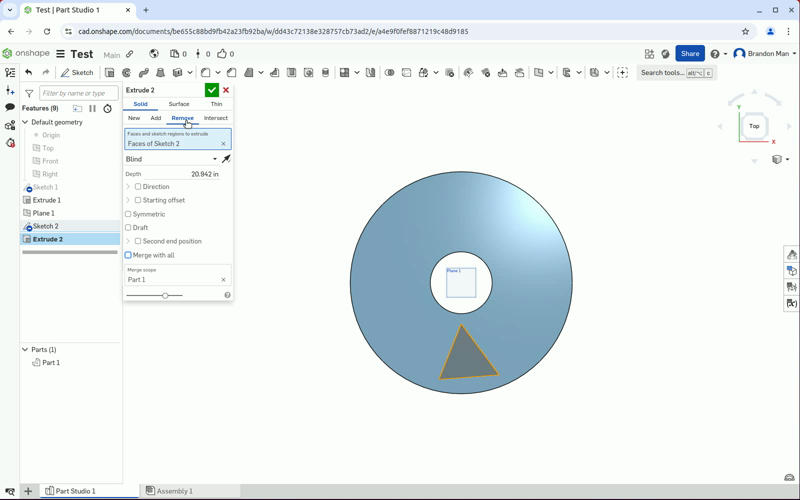
key(space)
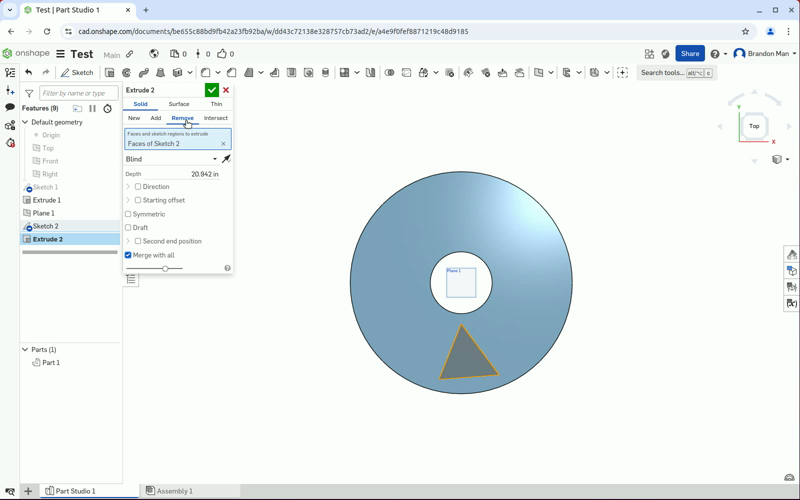
key(enter)
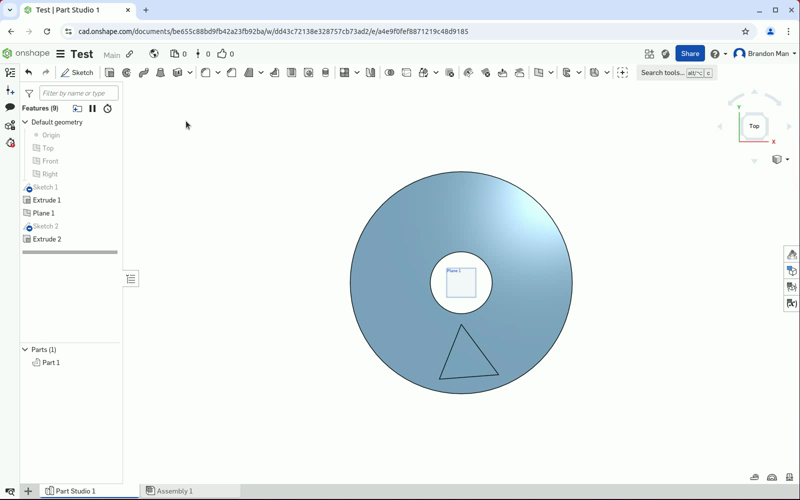
key(shift+h)
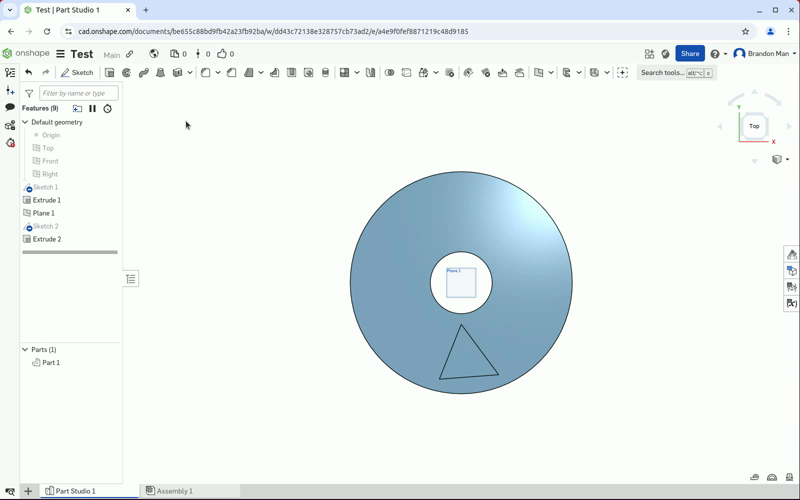
key(shift+h)
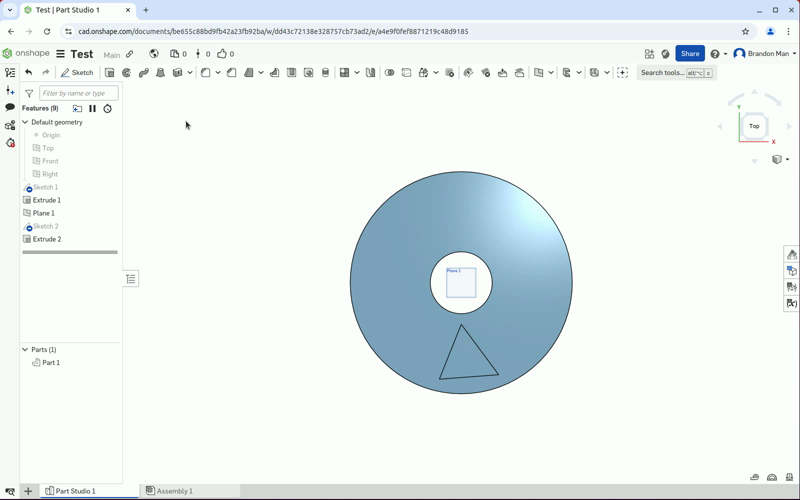
key(shift+7)
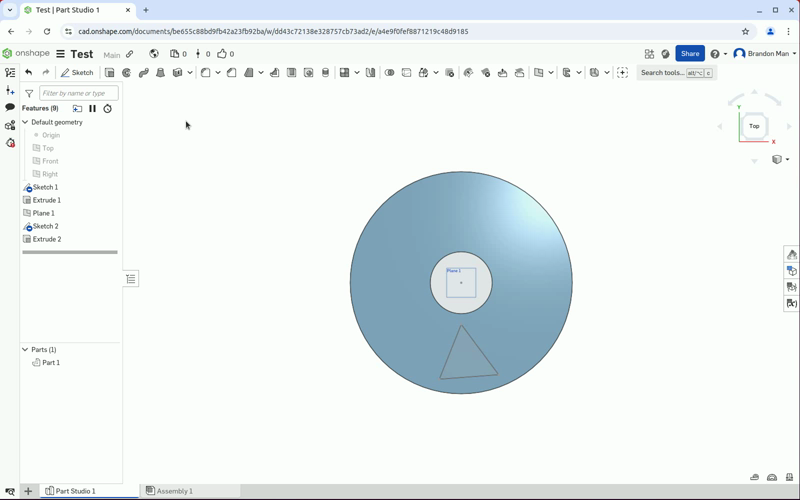
key(up, 3)
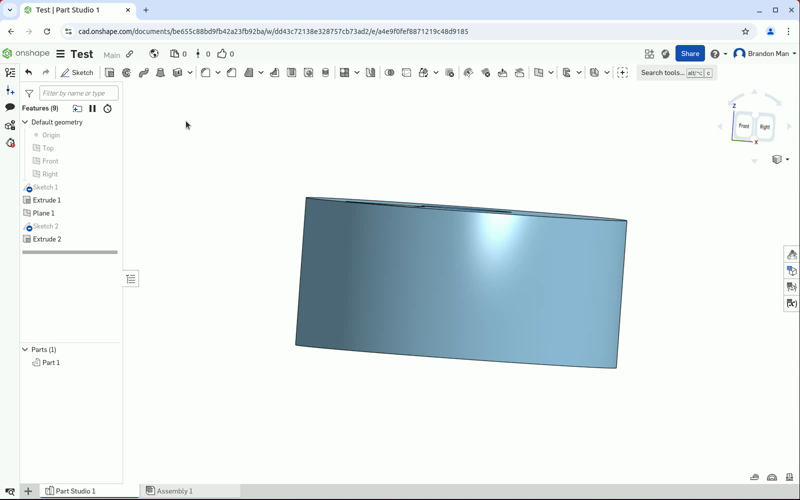
key(left, 3)
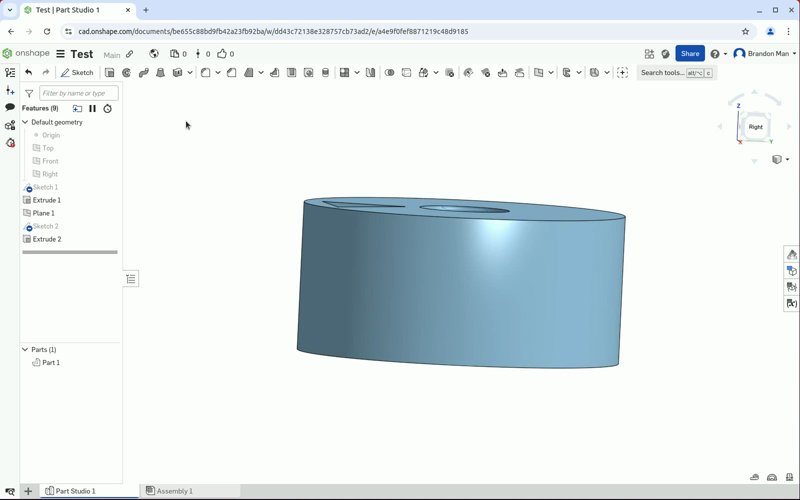
key(right, 3)
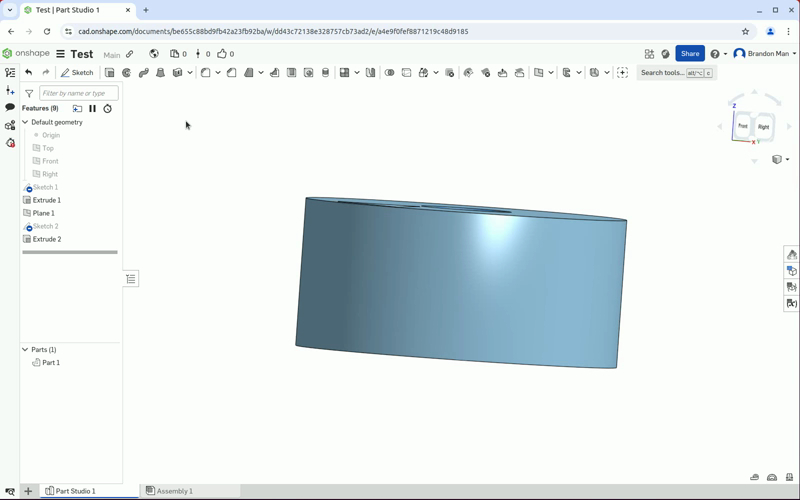
key(down, 3)
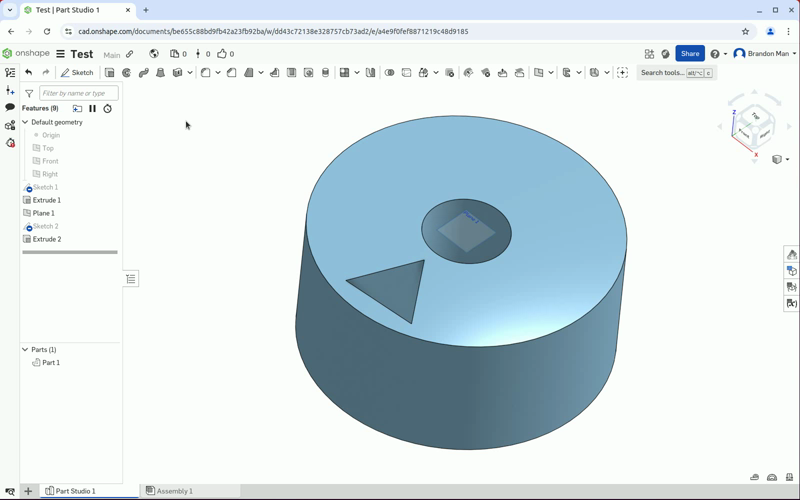
mouse_move(73, 189)
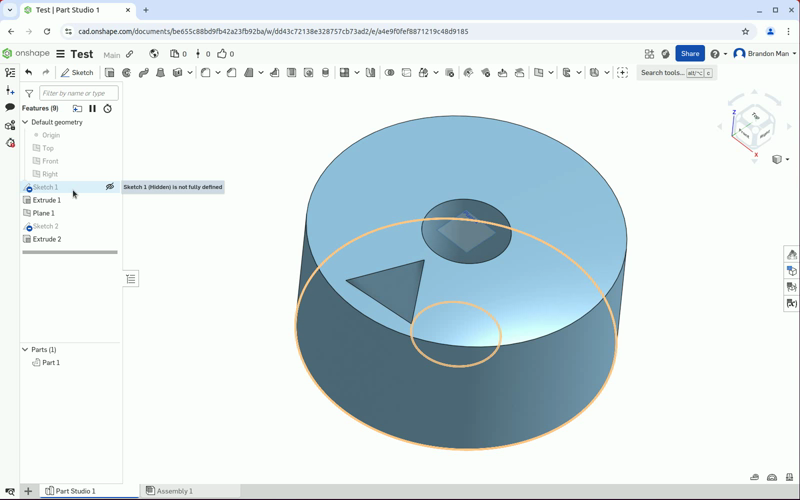
click(73, 189)